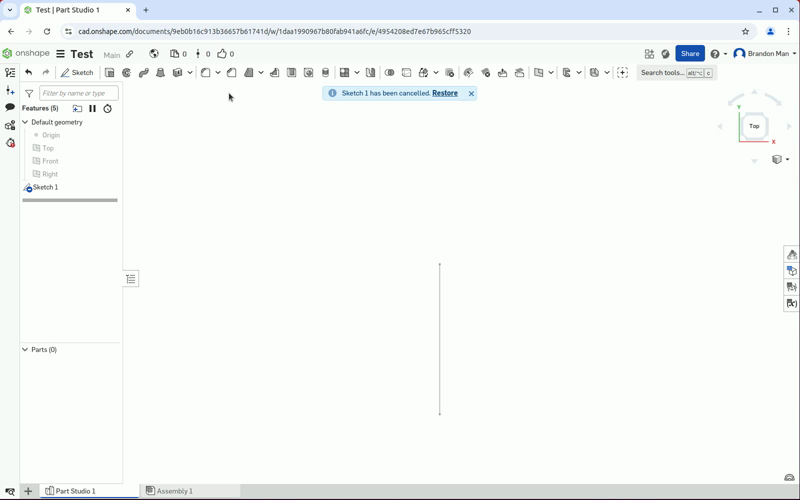
key(shift+h)
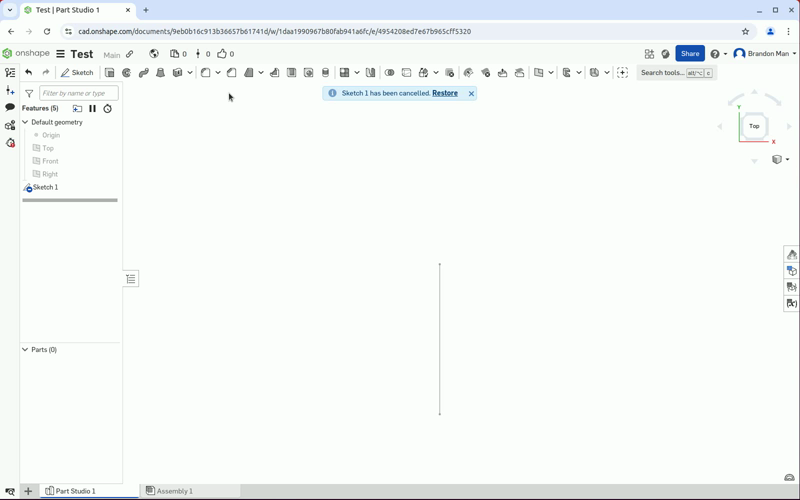
key(shift+s)
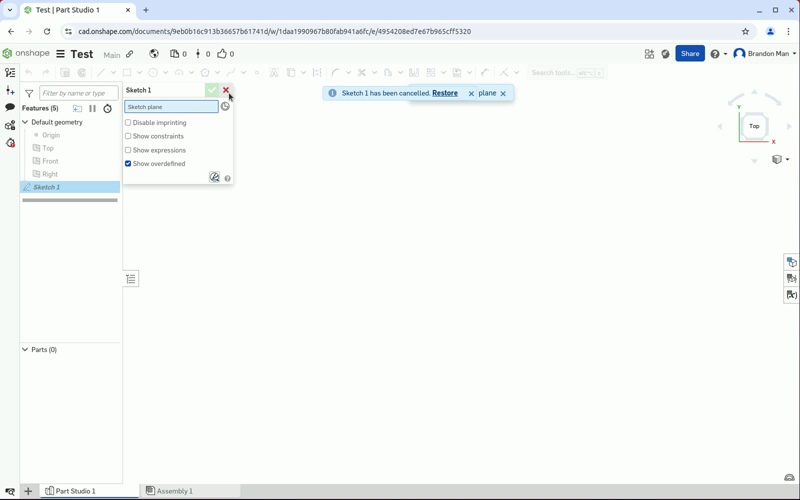
mouse_move(73, 150)
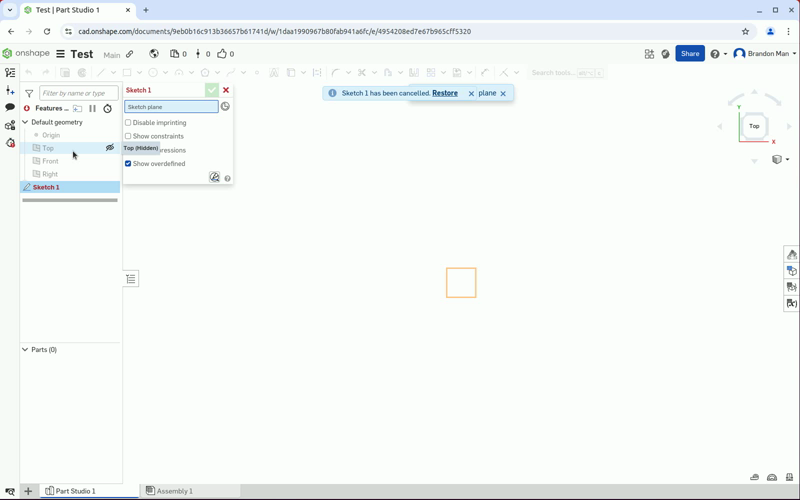
click(73, 150)
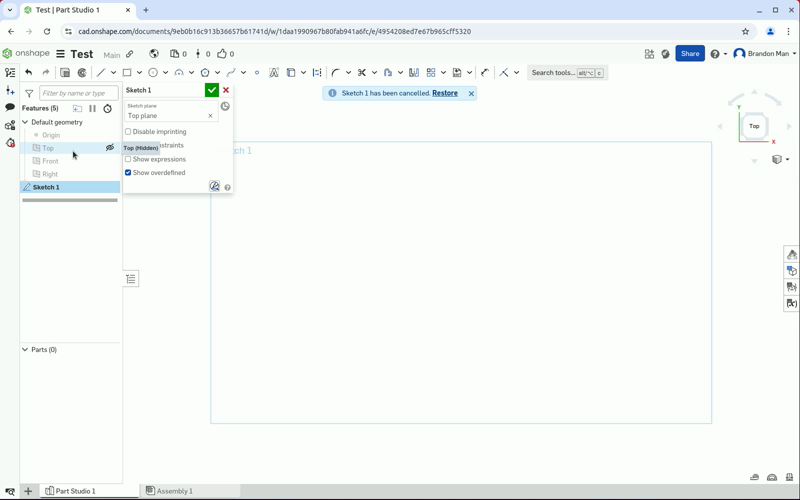
mouse_move(73, 352)
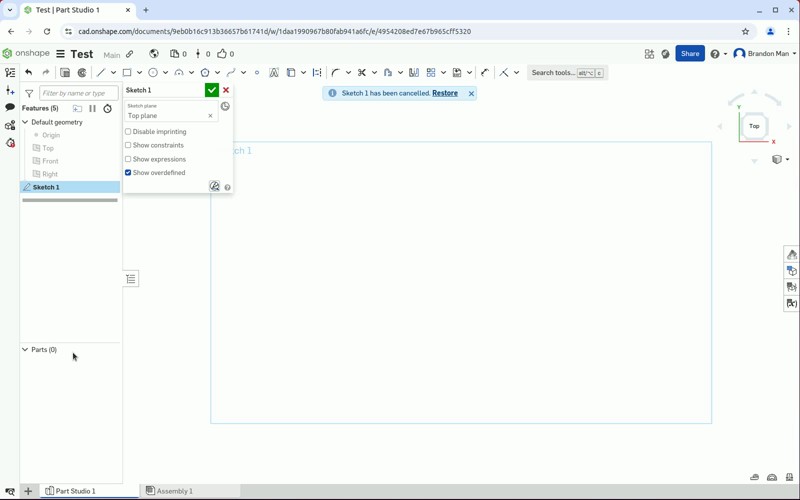
key(y)
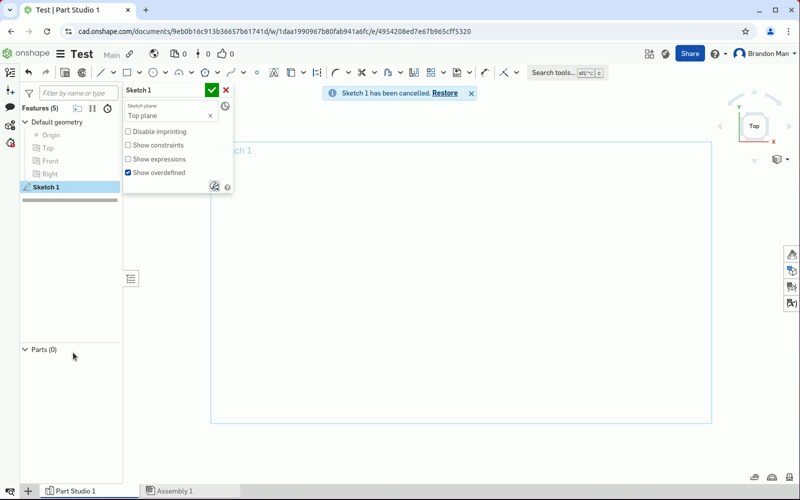
key(c)
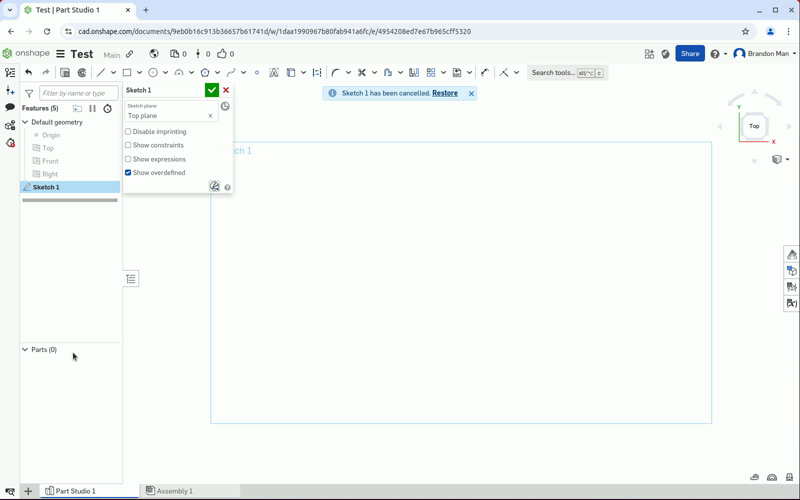
key_down(shift)
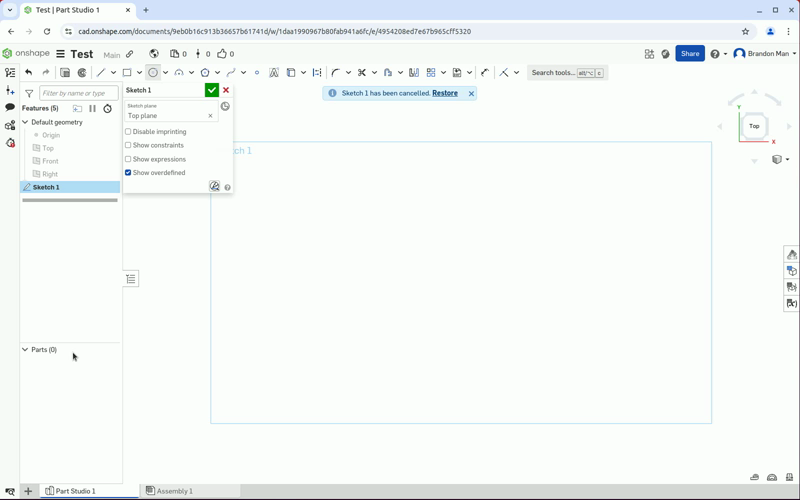
mouse_move(461, 282)
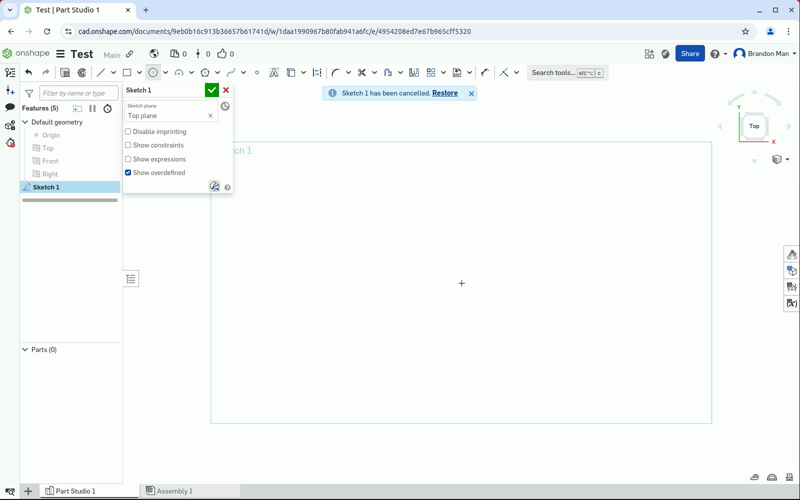
click(461, 282)
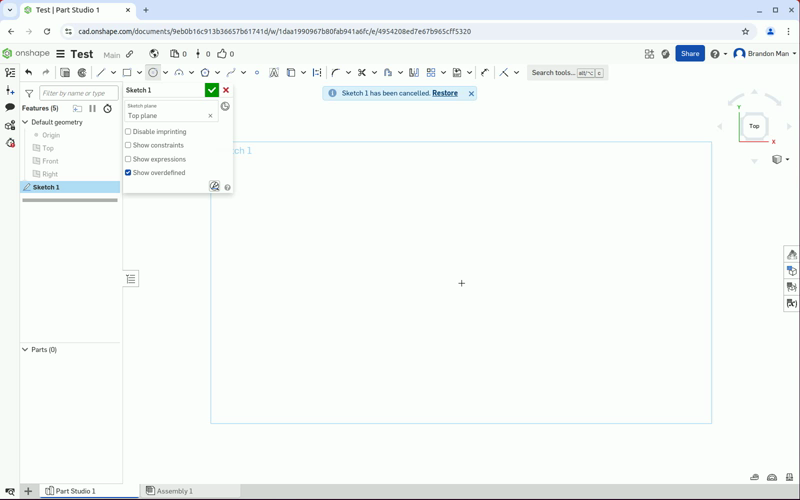
key_up(shift)
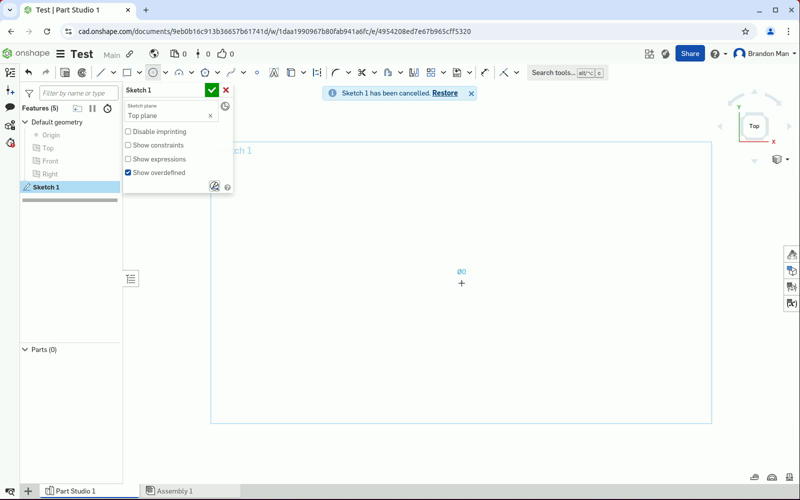
mouse_move(480, 282)
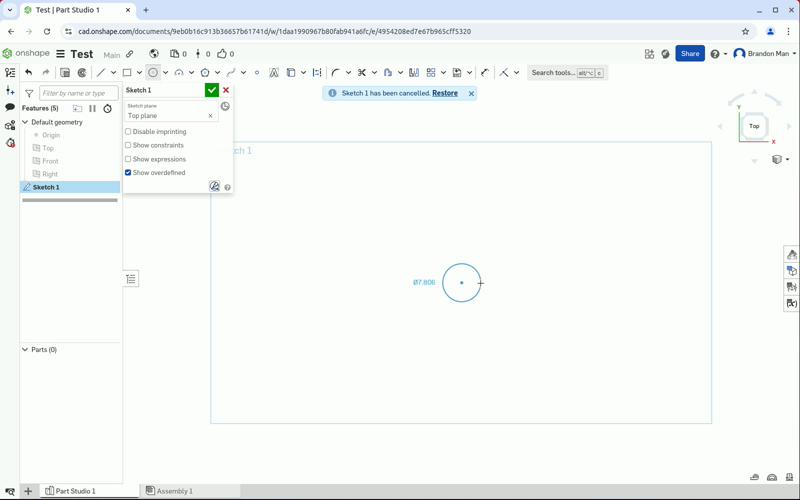
click(480, 282)
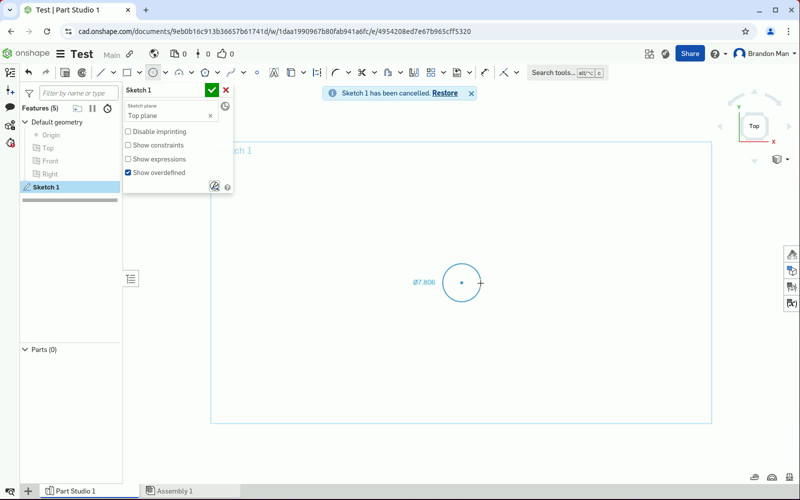
key(esc)
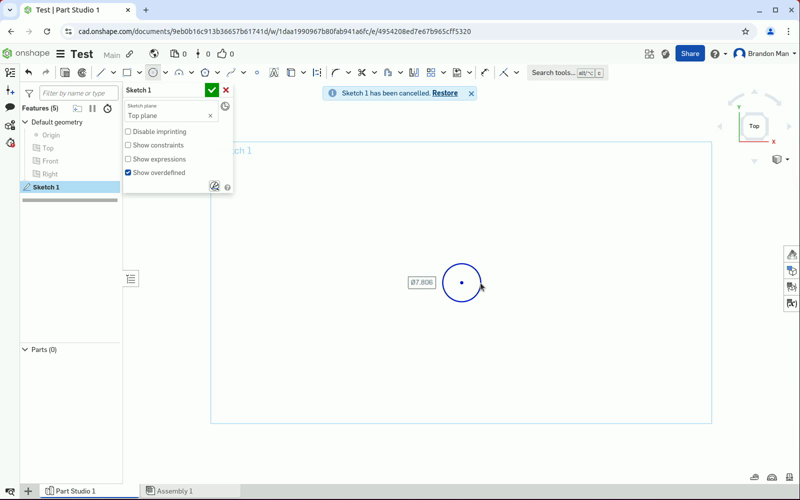
key(c)
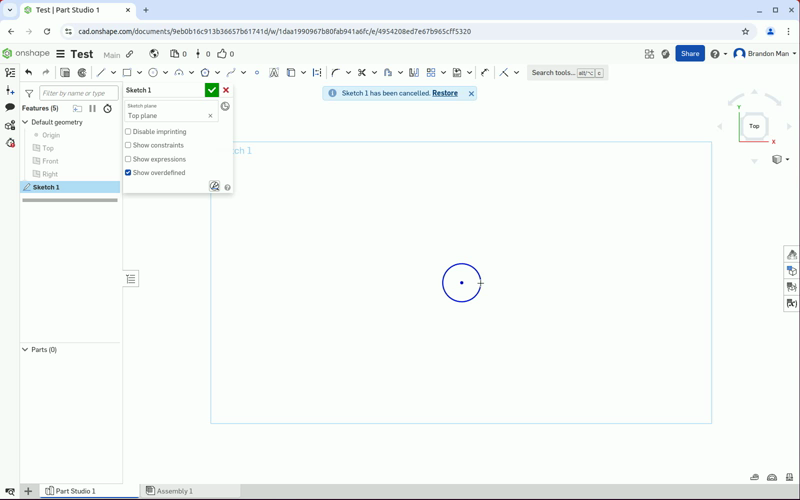
key_down(shift)
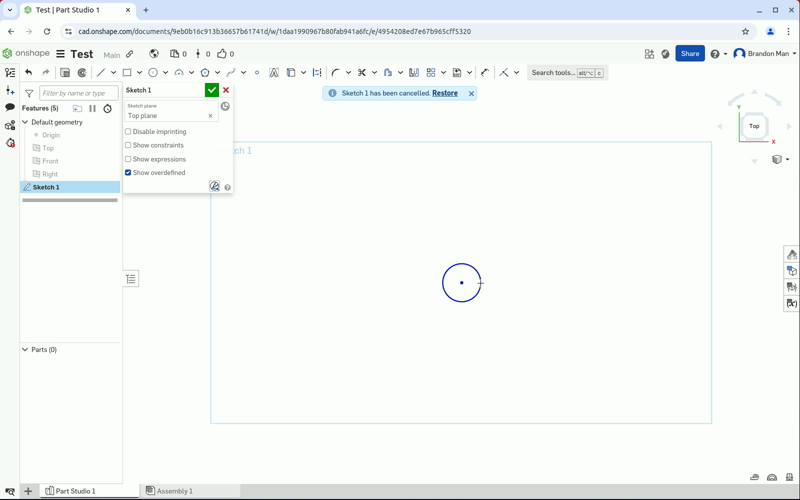
mouse_move(461, 282)
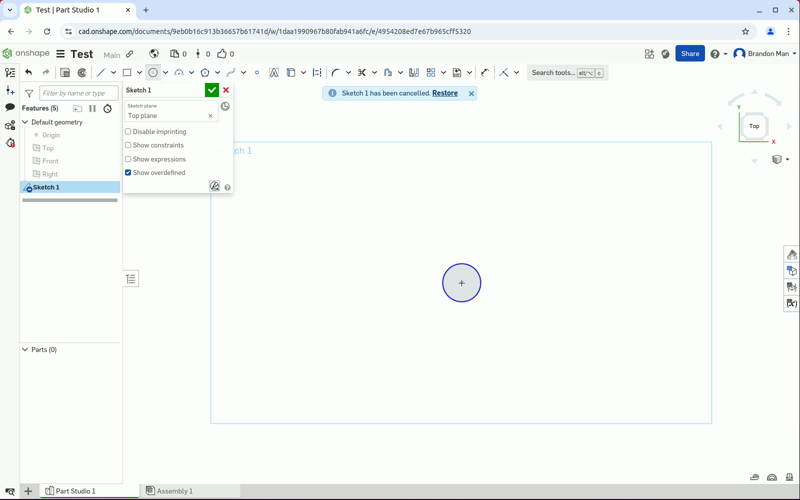
click(461, 282)
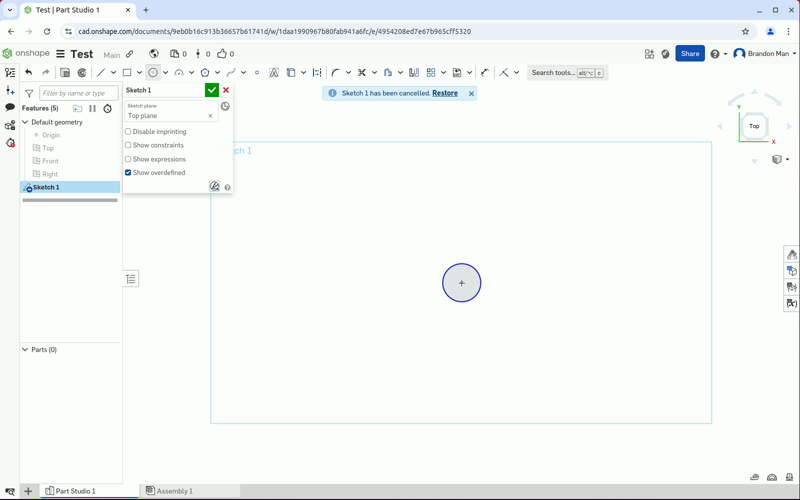
key_up(shift)
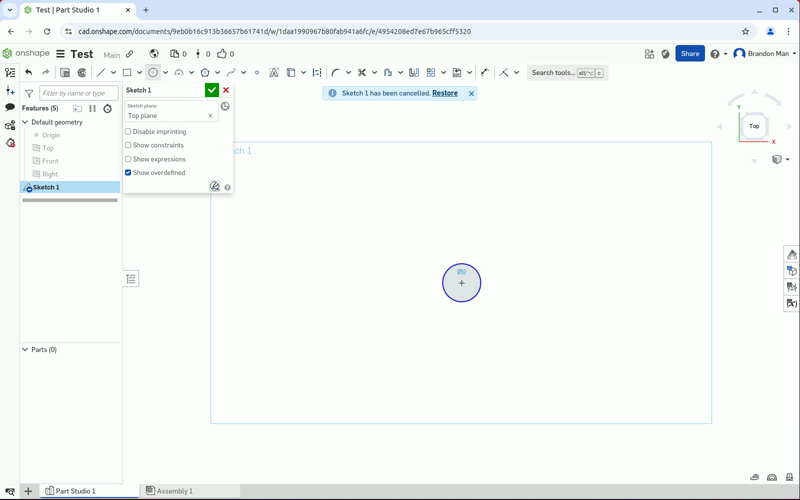
mouse_move(477, 282)
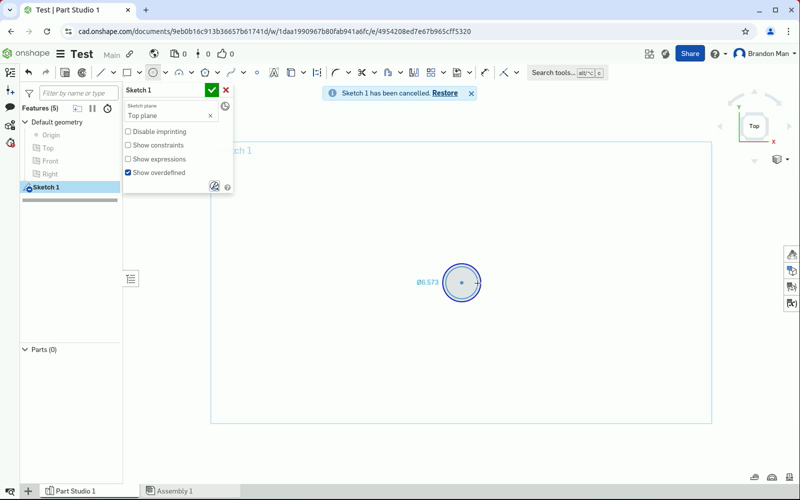
scroll(6)
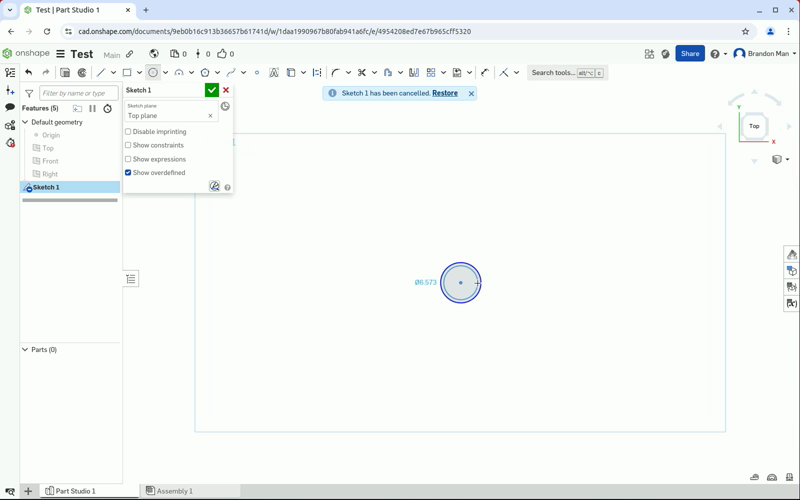
scroll(6)
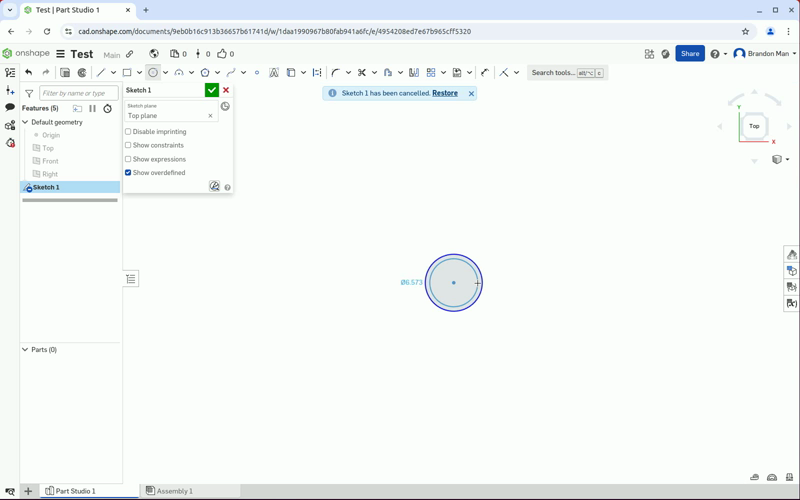
scroll(6)
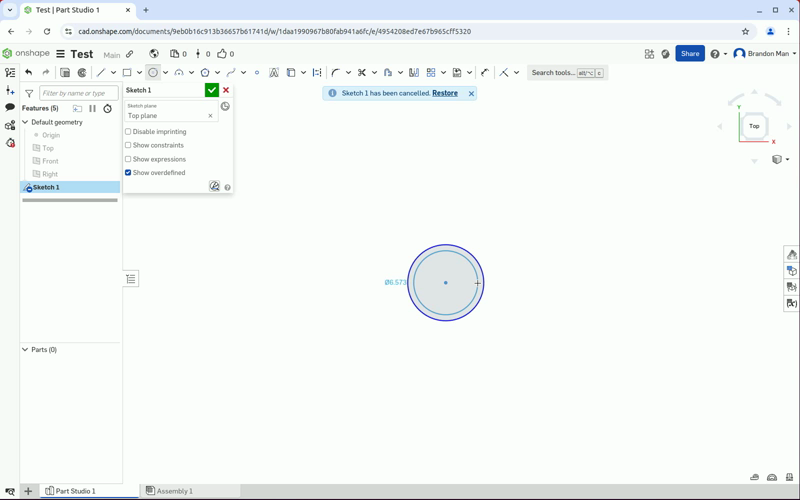
scroll(6)
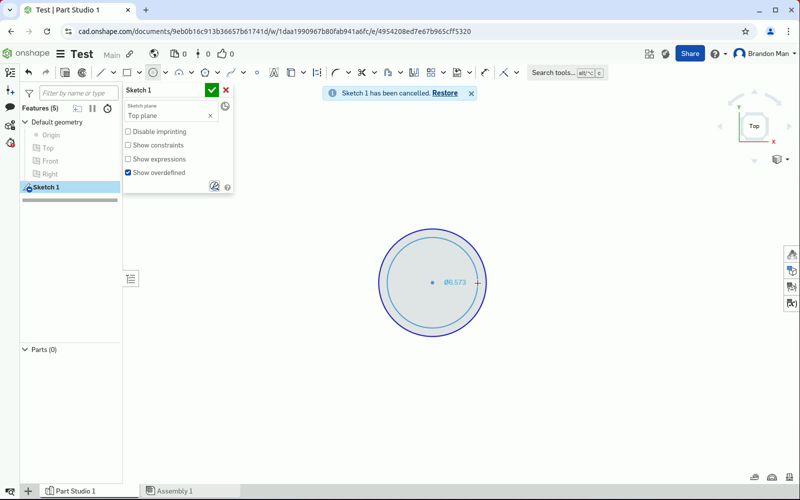
scroll(6)
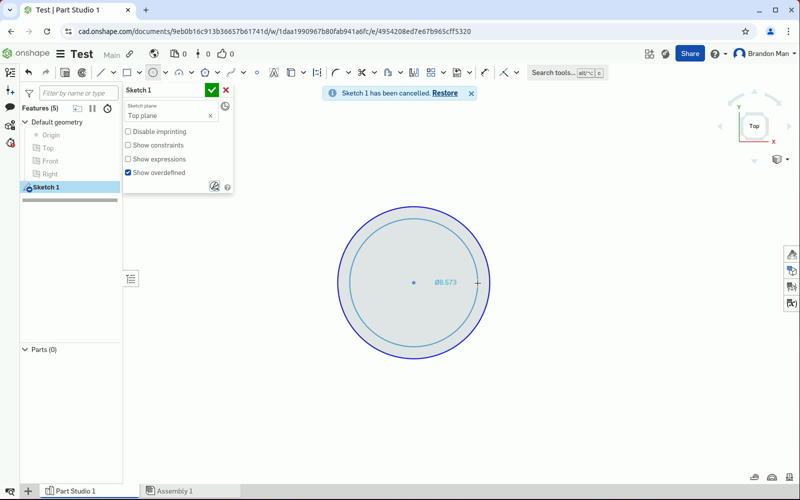
scroll(6)
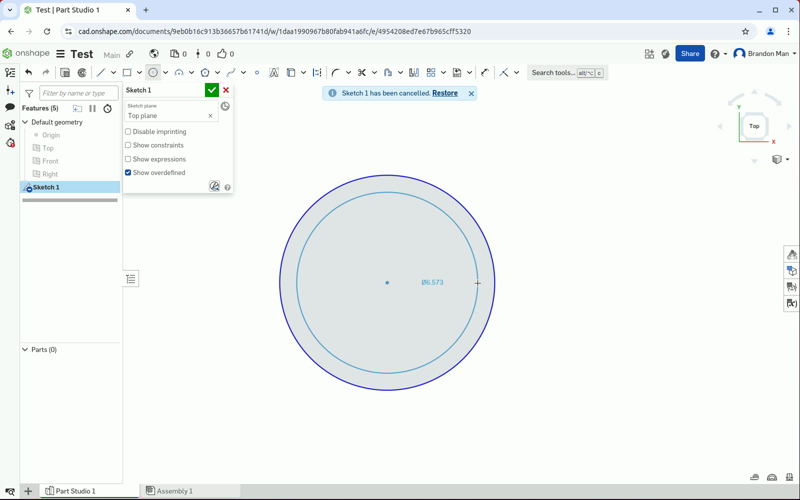
scroll(6)
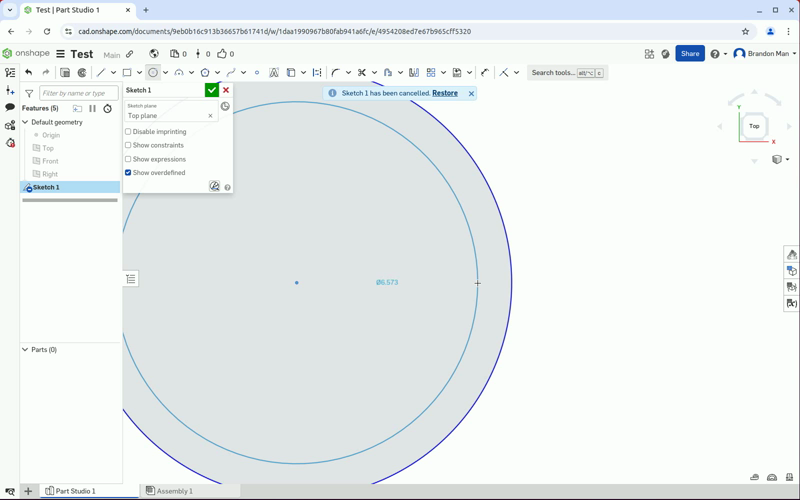
click(477, 282)
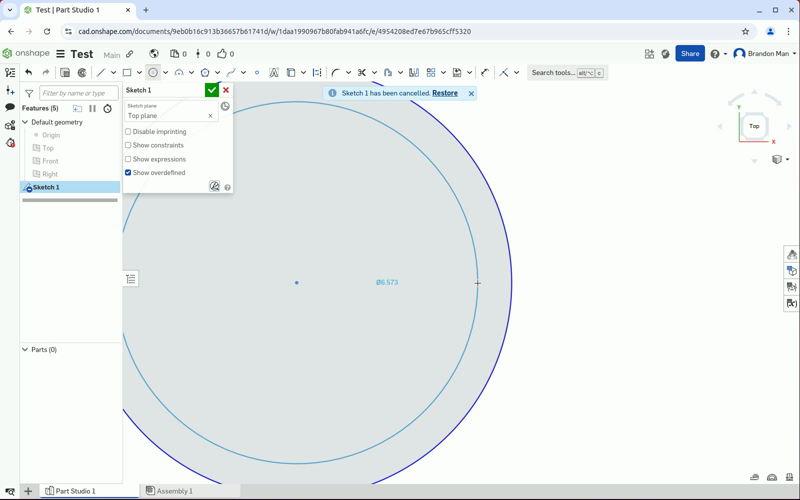
scroll(-6)
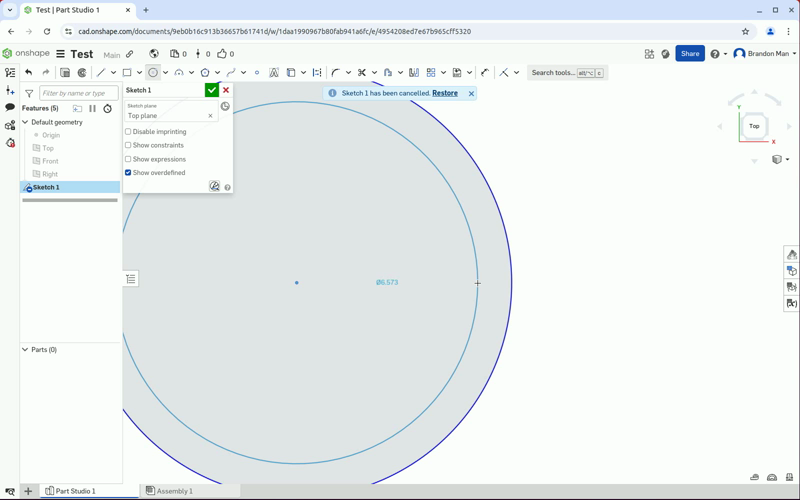
scroll(-6)
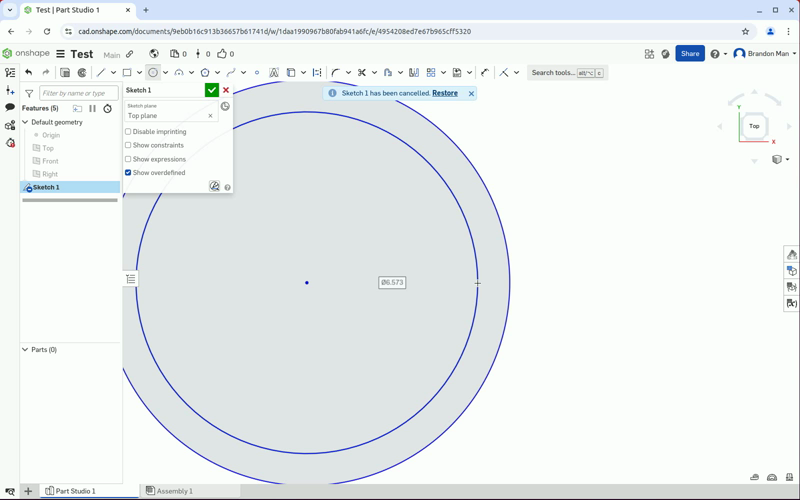
scroll(-6)
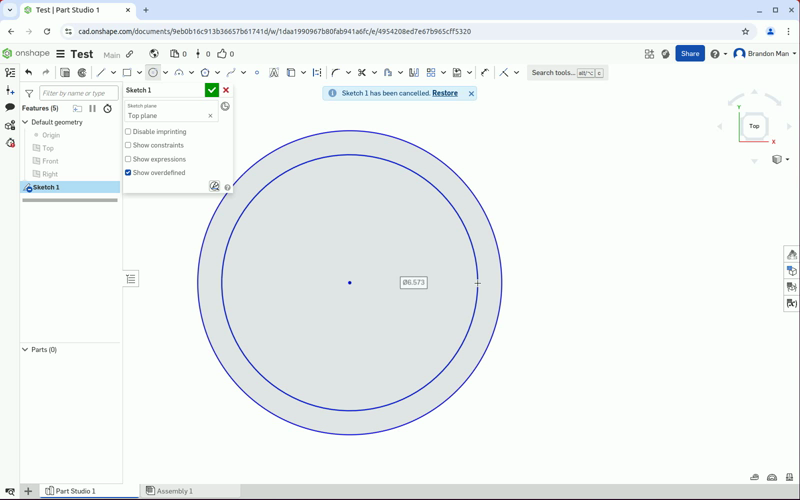
scroll(-6)
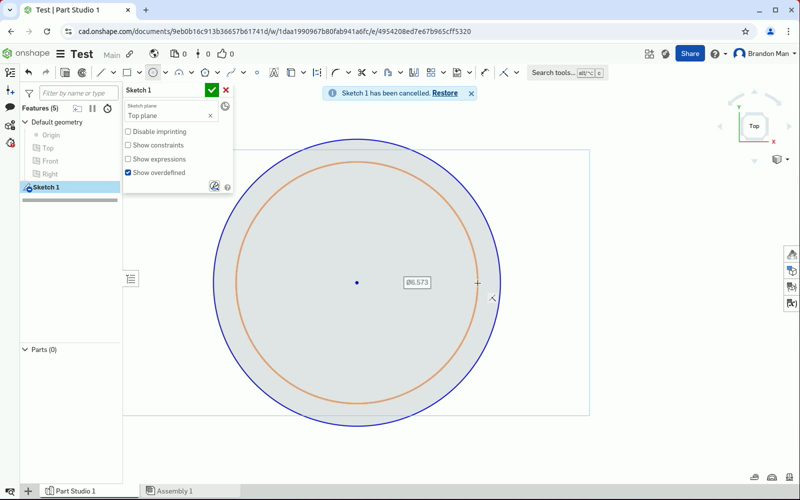
scroll(-6)
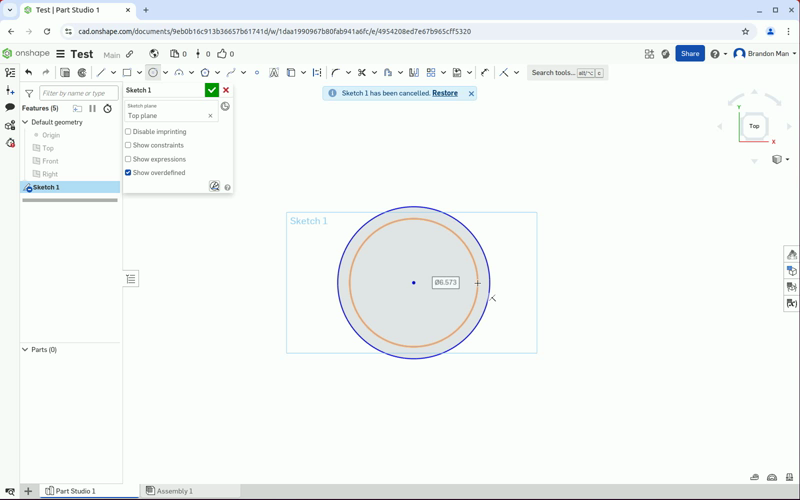
scroll(-6)
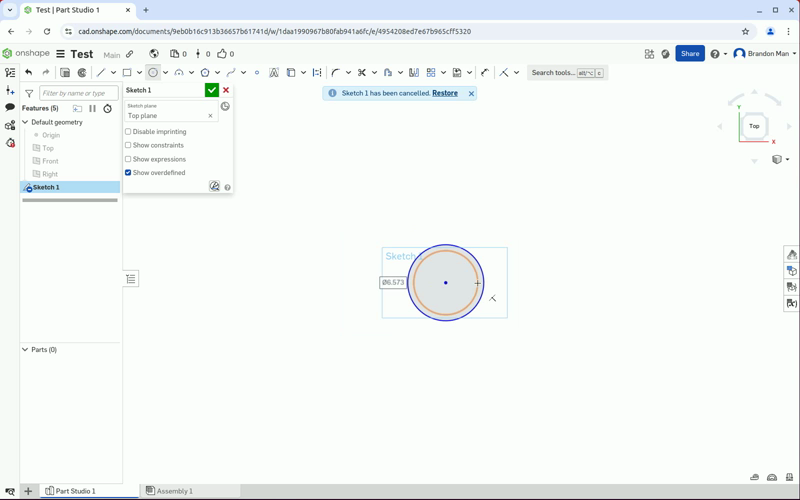
scroll(-6)
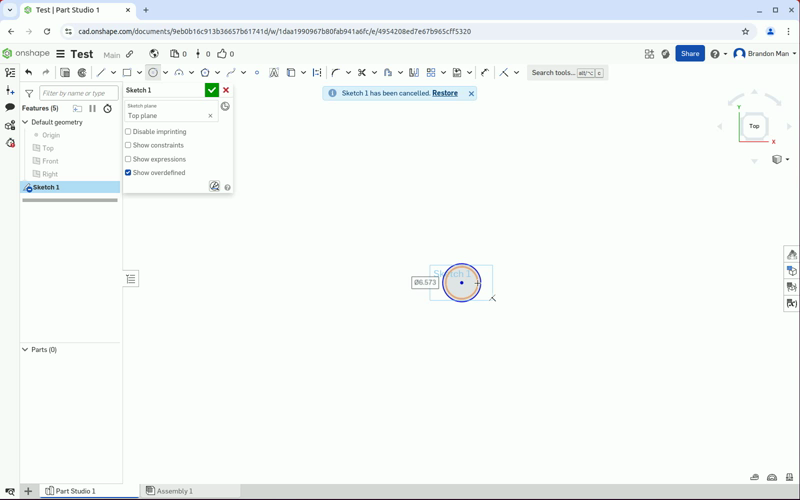
key(esc)
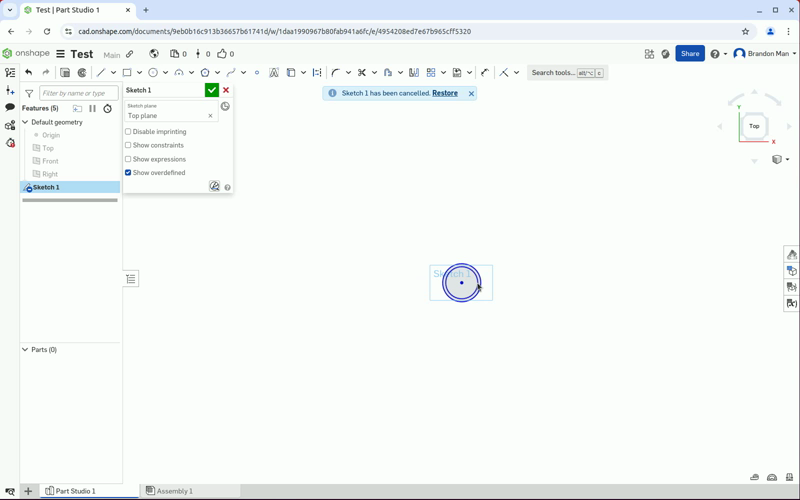
mouse_move(447, 291)
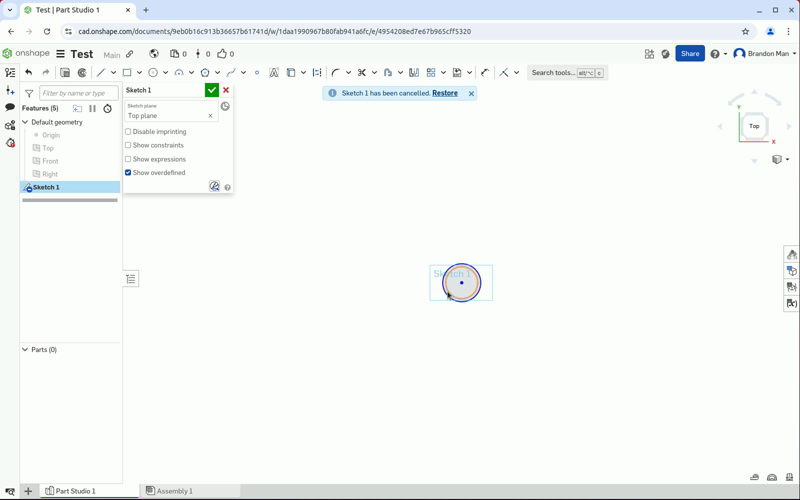
scroll(6)
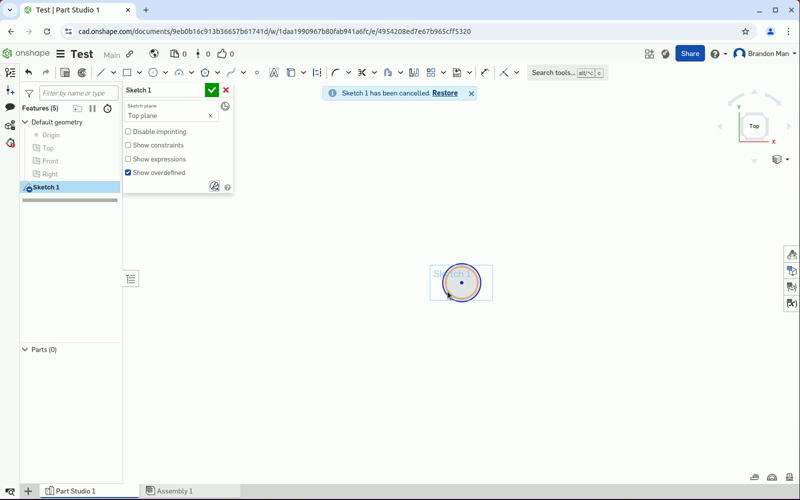
scroll(6)
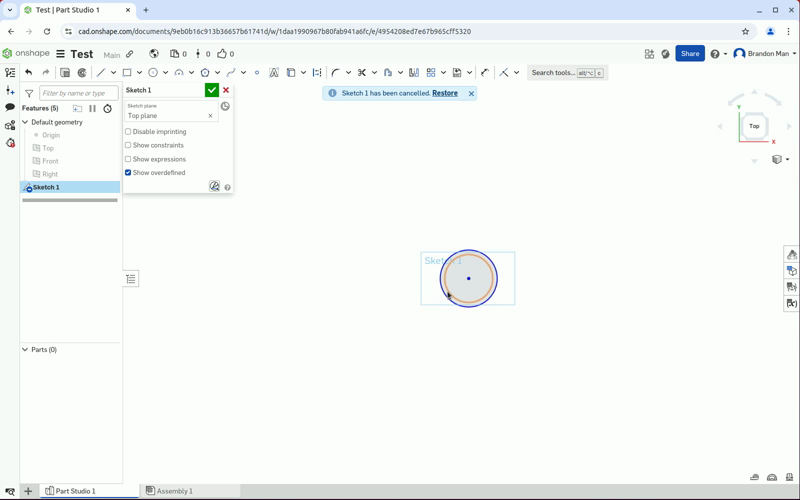
scroll(6)
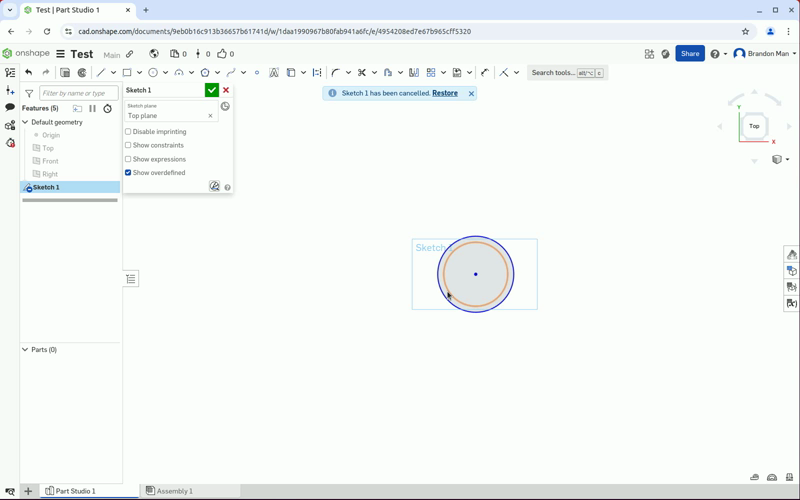
scroll(6)
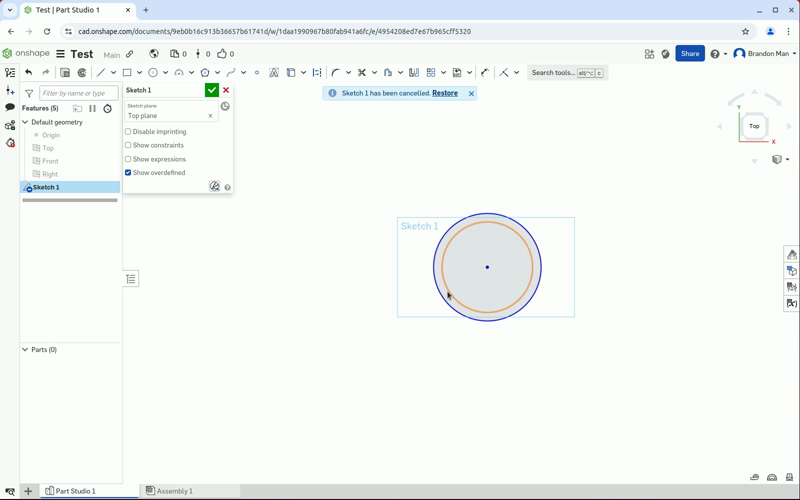
scroll(6)
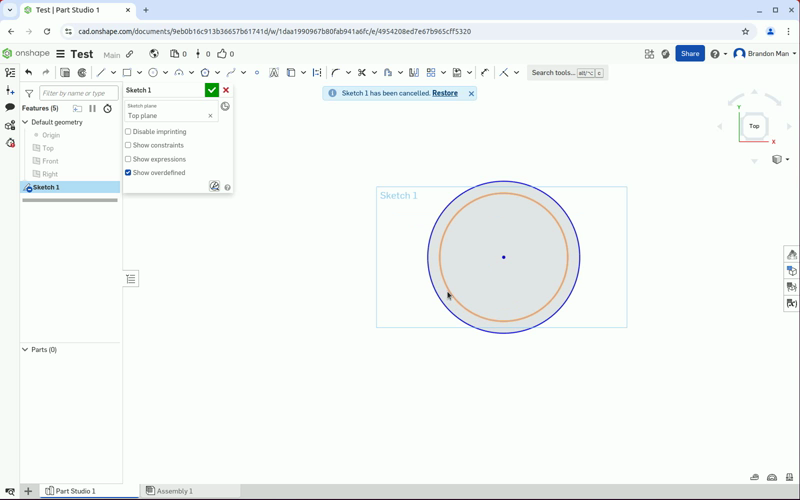
scroll(6)
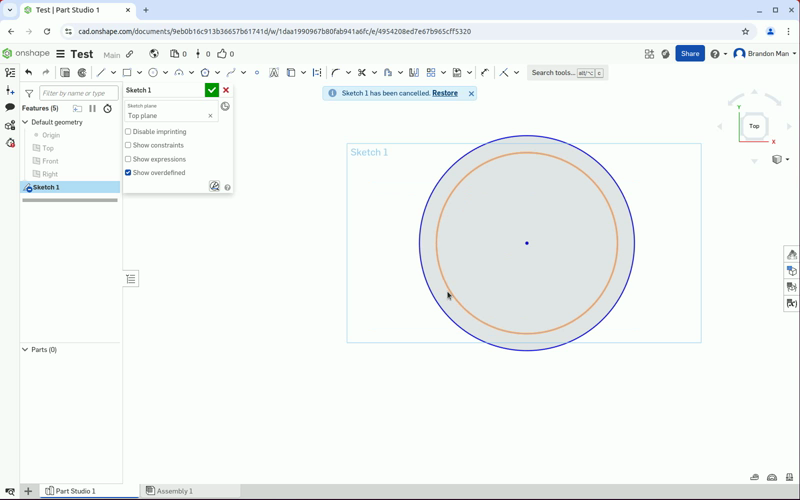
scroll(6)
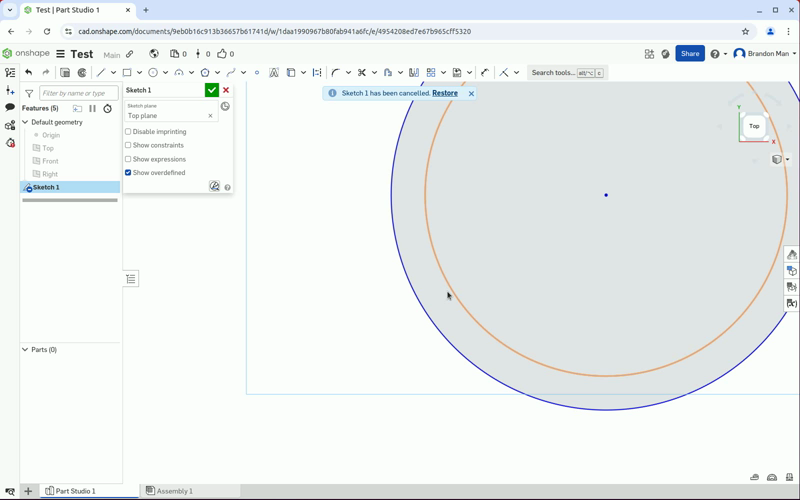
click(447, 291)
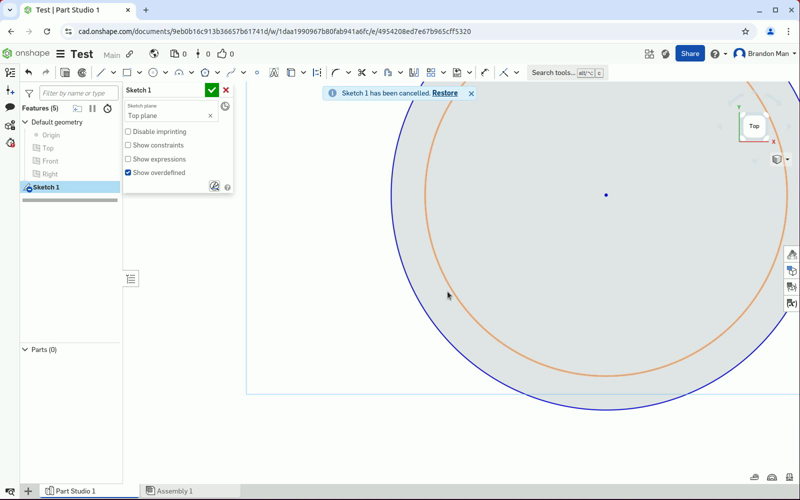
scroll(-6)
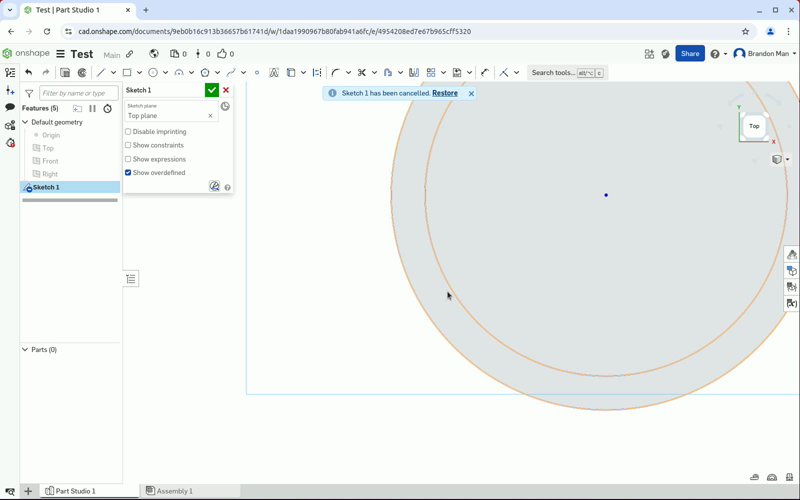
scroll(-6)
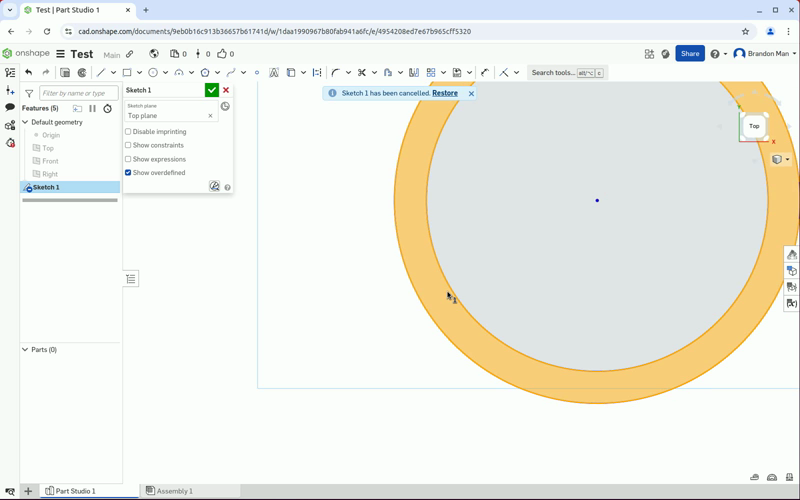
scroll(-6)
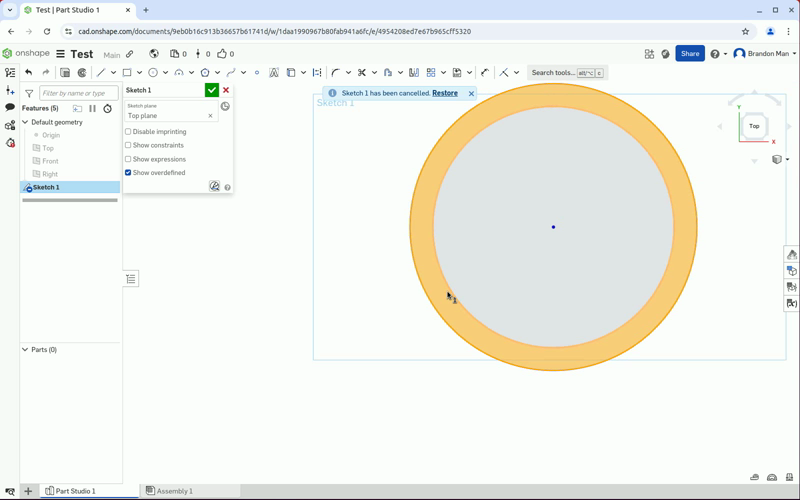
scroll(-6)
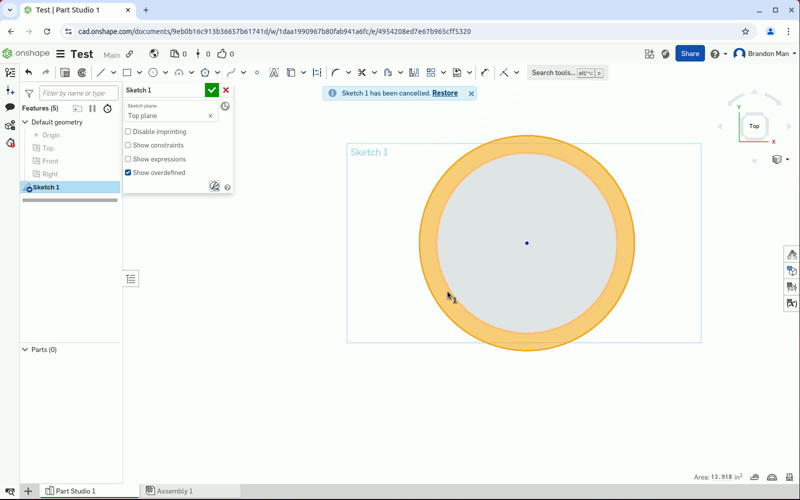
scroll(-6)
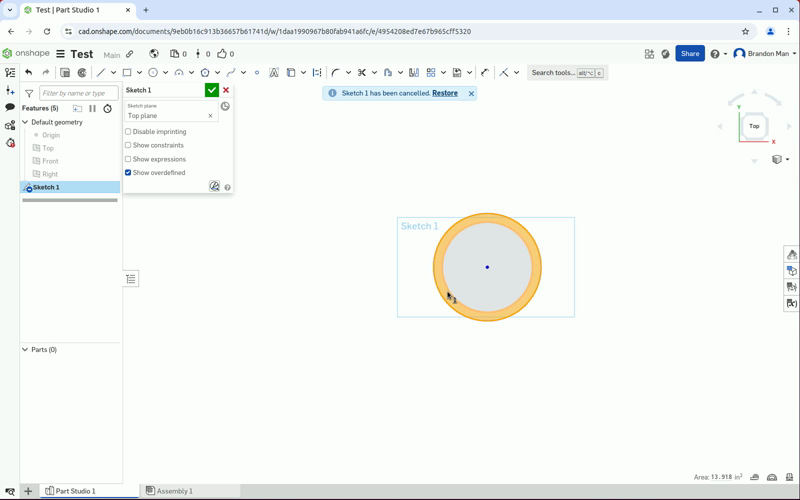
scroll(-6)
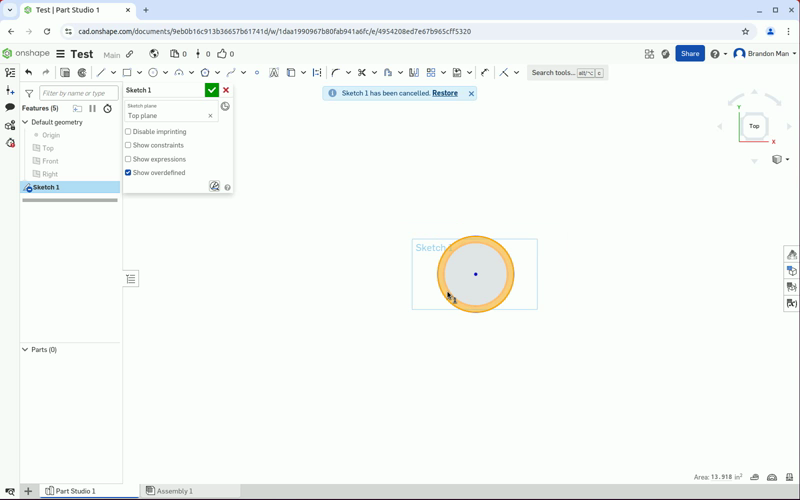
scroll(-6)
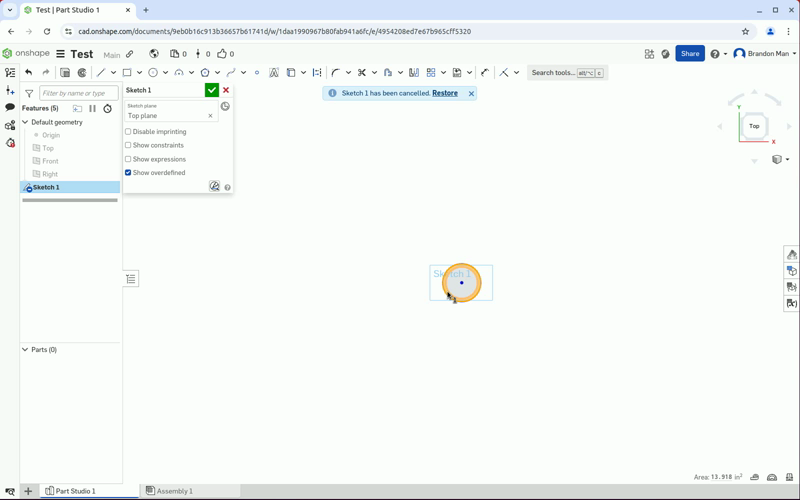
mouse_move(73, 352)
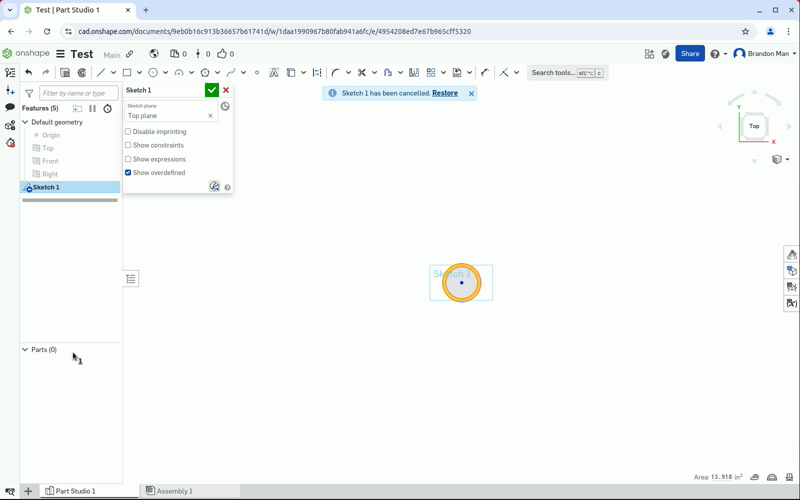
key(shift+y)
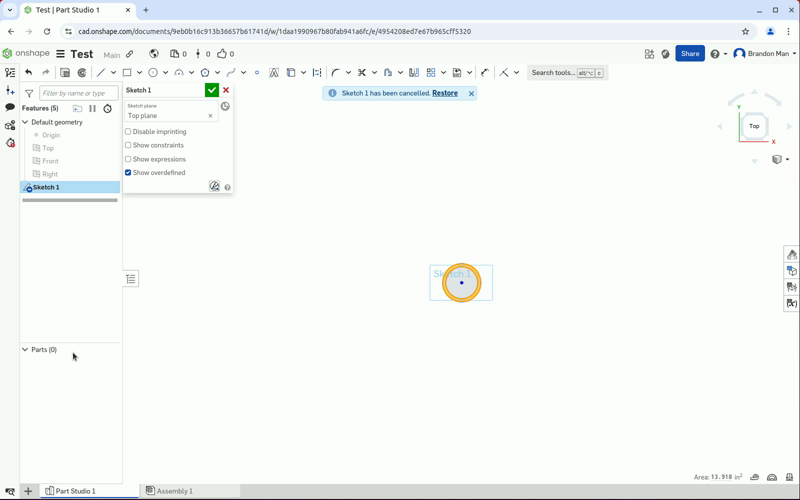
key(shift+e)
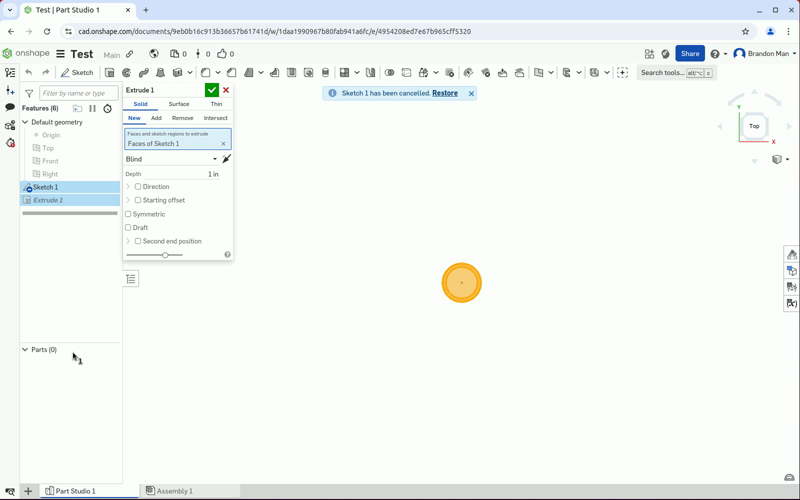
mouse_move(143, 106)
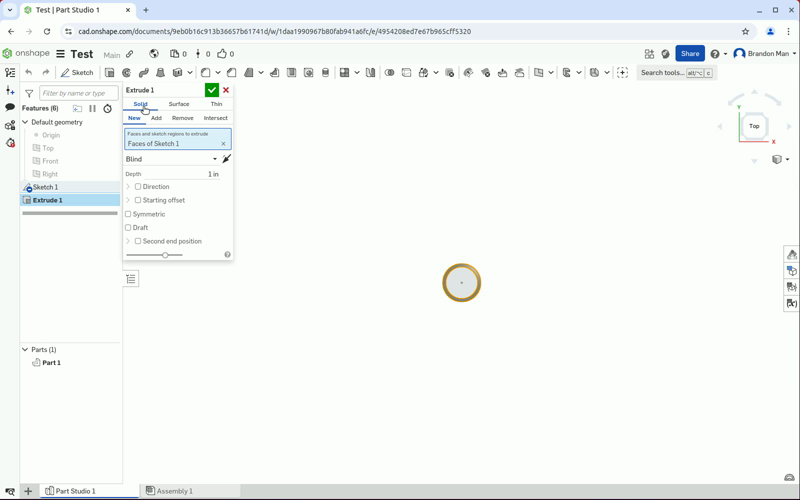
click(143, 106)
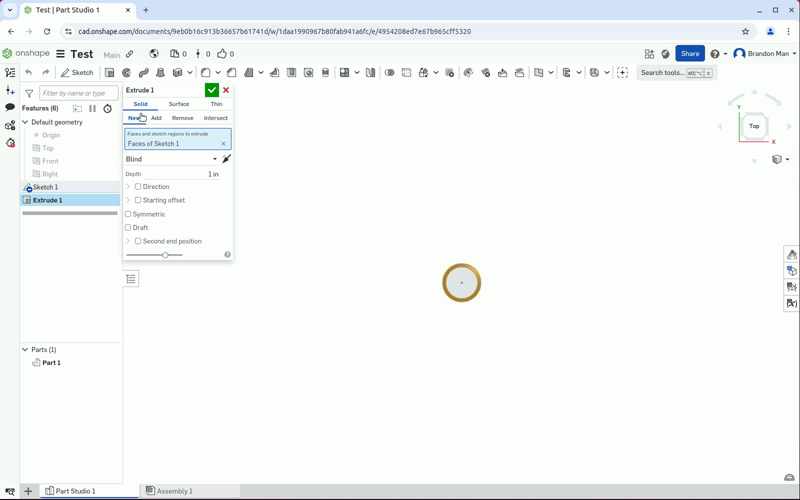
mouse_move(137, 120)
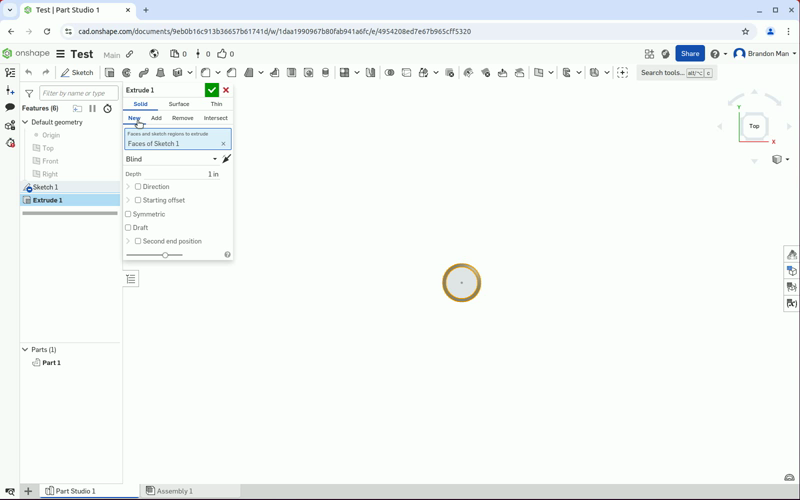
click(137, 120)
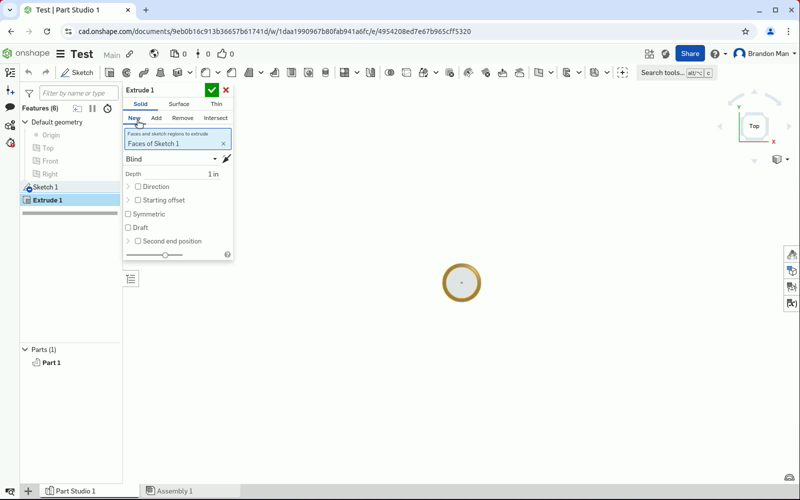
key(tab, 4)
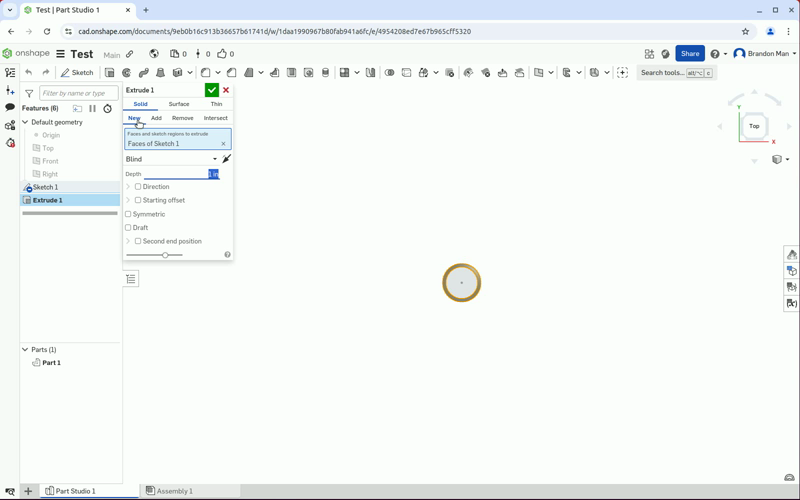
text(-23.108)
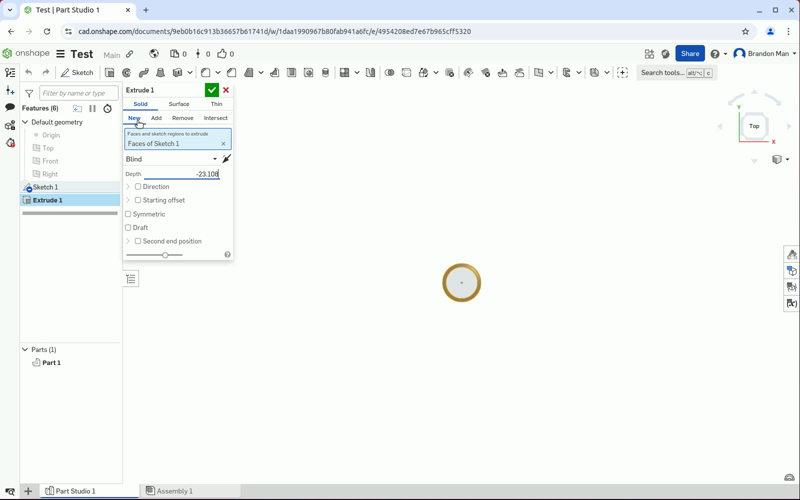
key(enter)
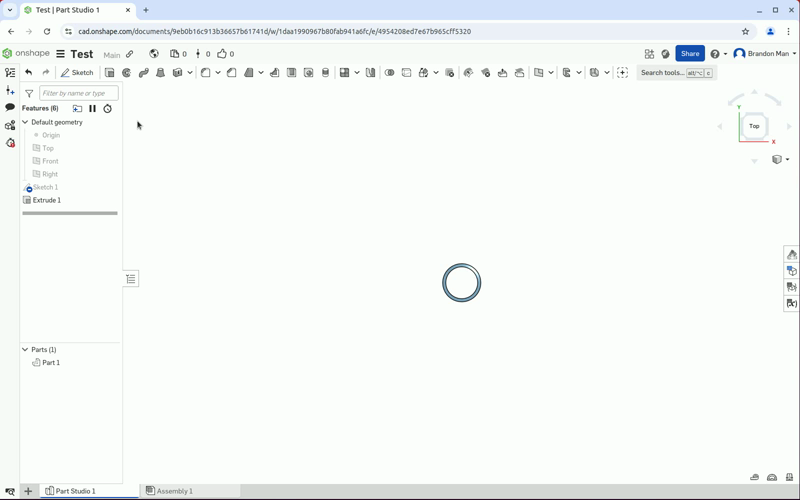
key(shift+h)
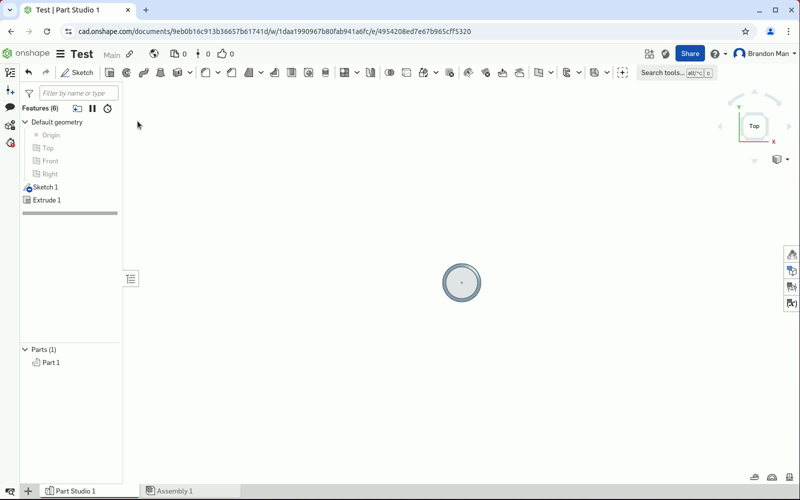
key(shift+h)
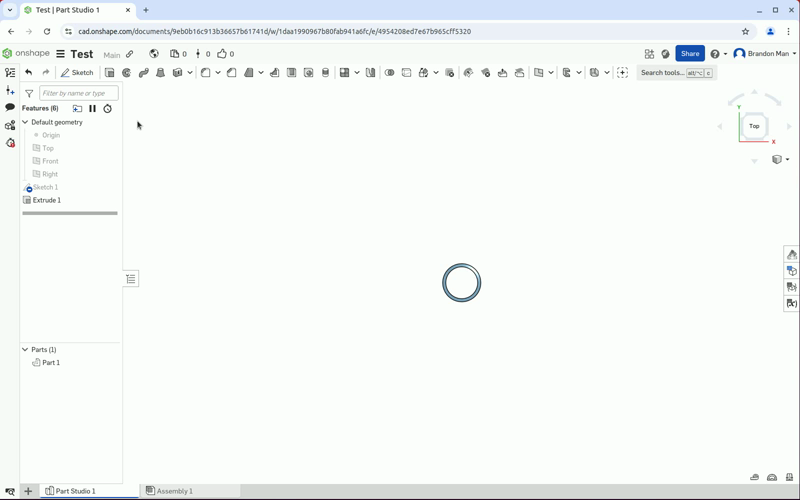
mouse_move(73, 189)
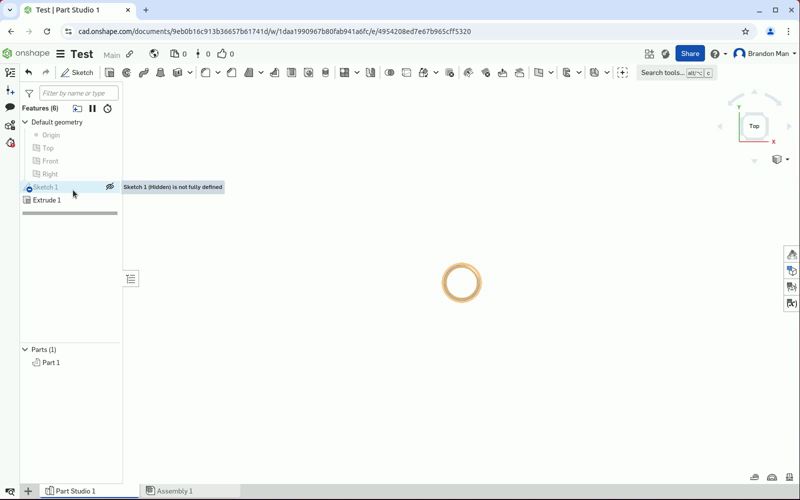
click(73, 189)
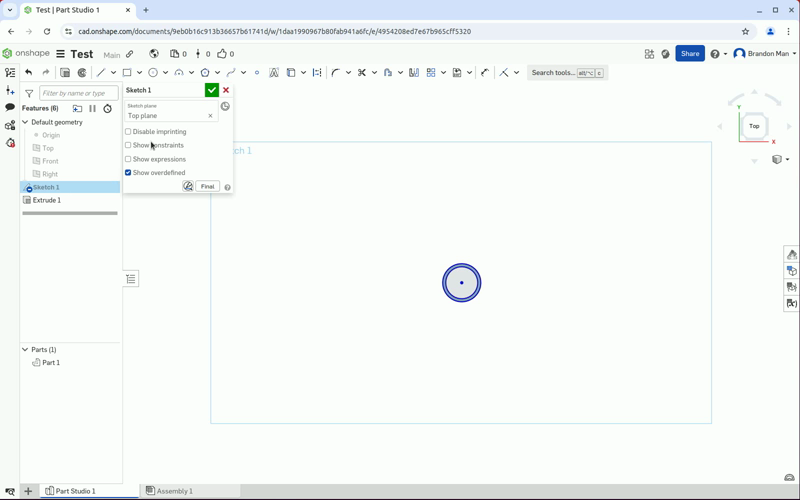
mouse_move(229, 92)
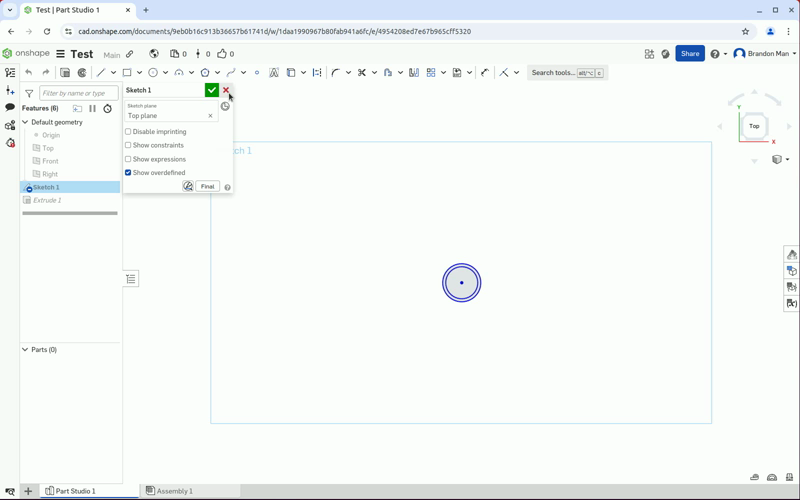
click(229, 92)
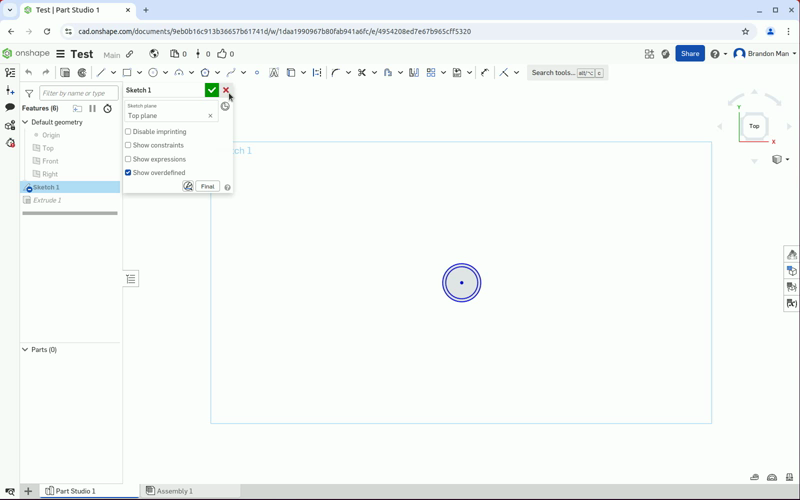
key(shift+s)
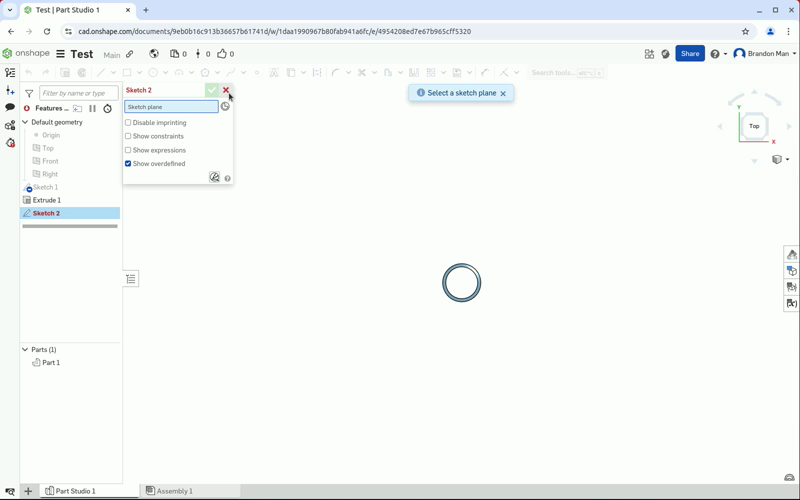
mouse_move(73, 150)
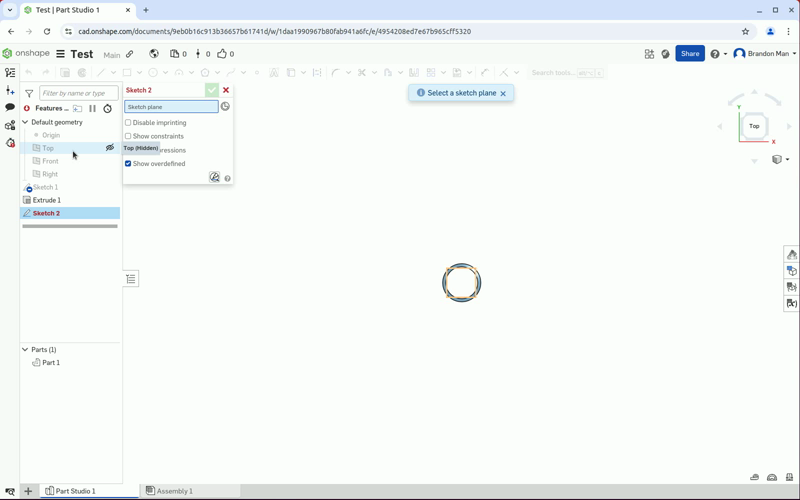
click(73, 150)
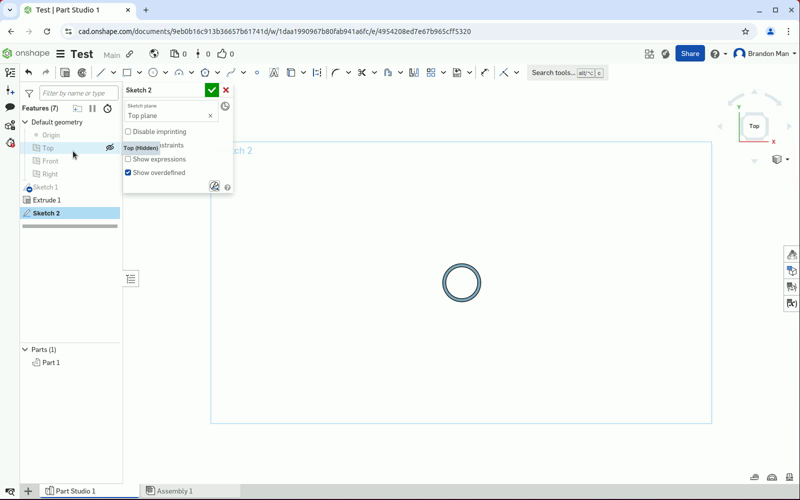
mouse_move(73, 352)
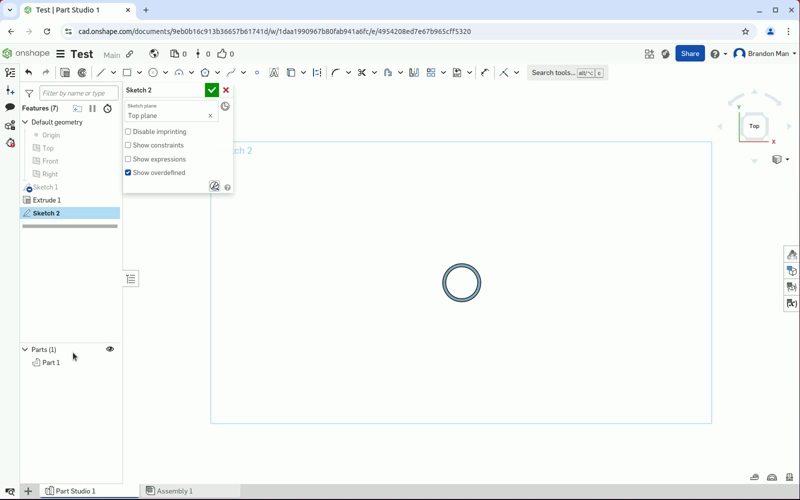
key(y)
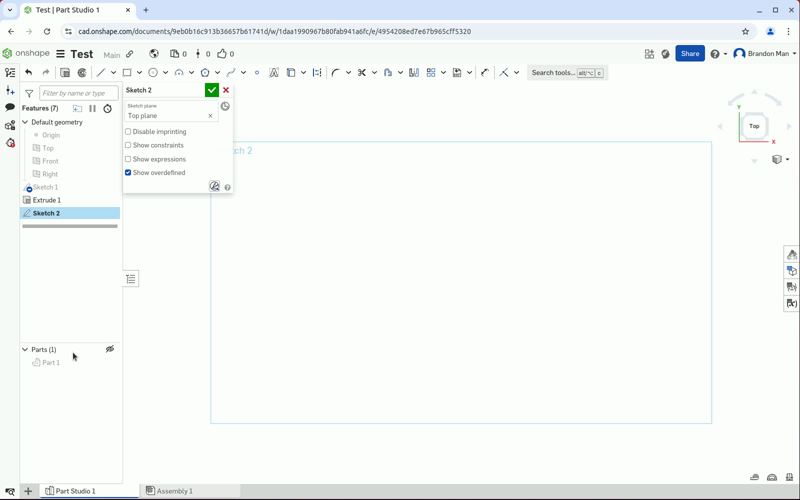
key(c)
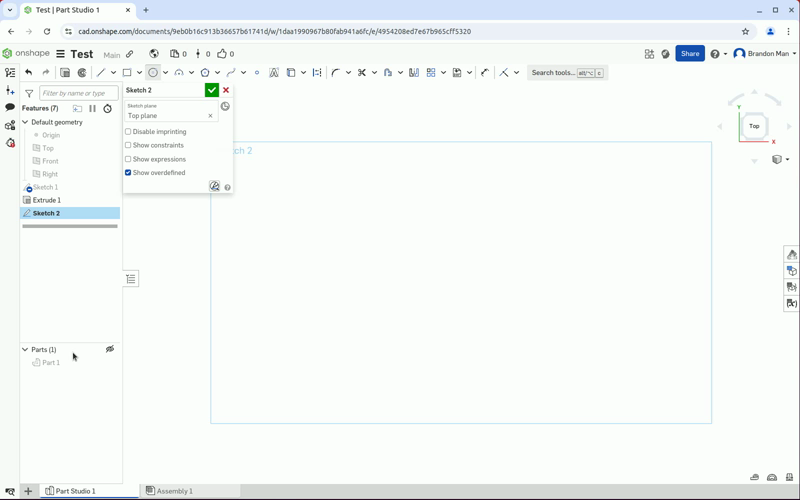
key_down(shift)
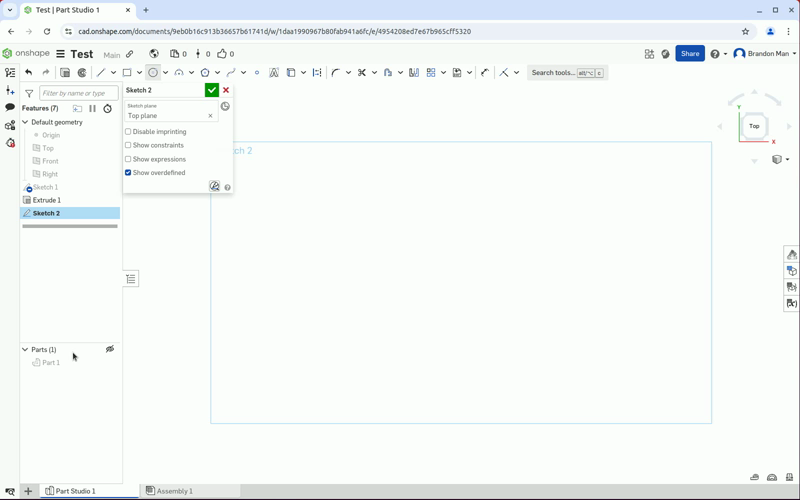
mouse_move(507, 237)
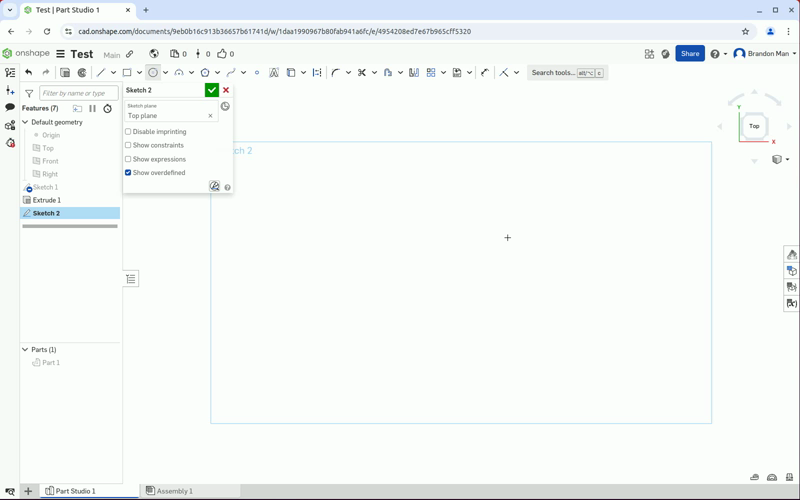
click(507, 237)
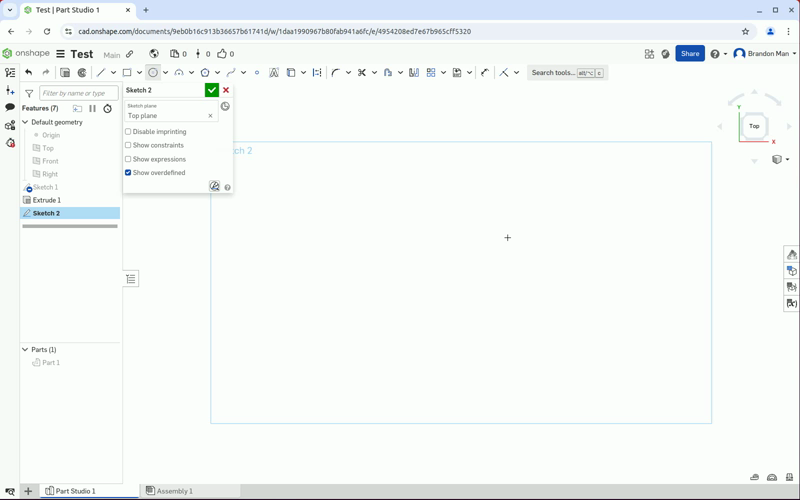
key_up(shift)
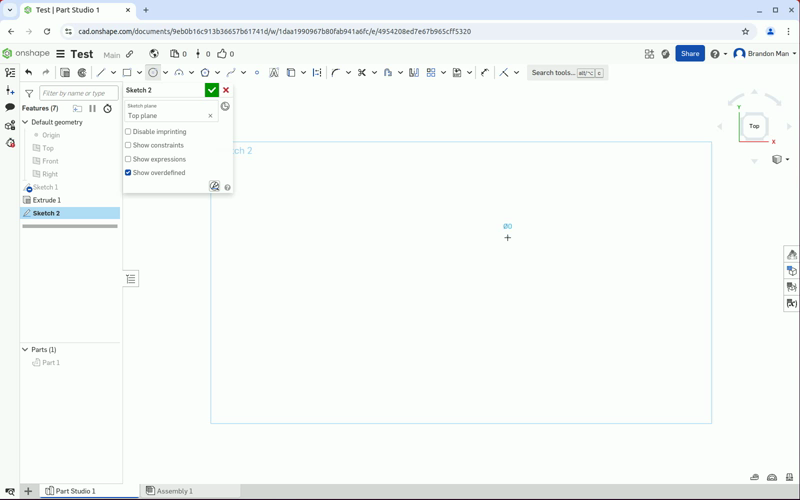
mouse_move(531, 237)
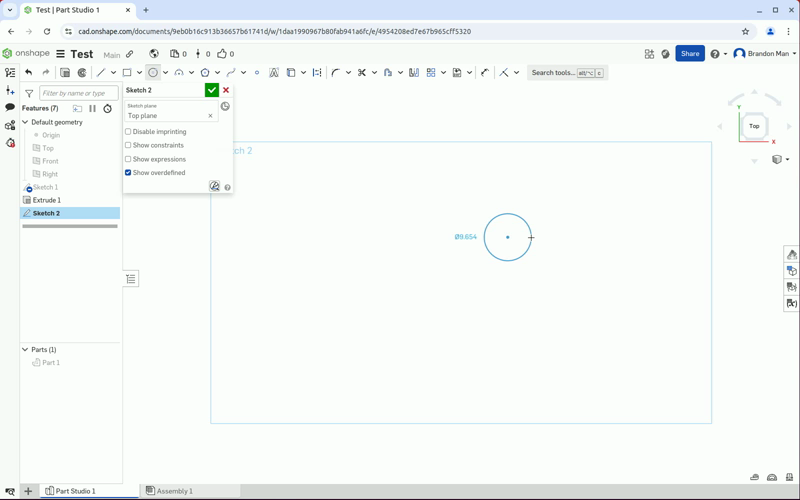
click(531, 237)
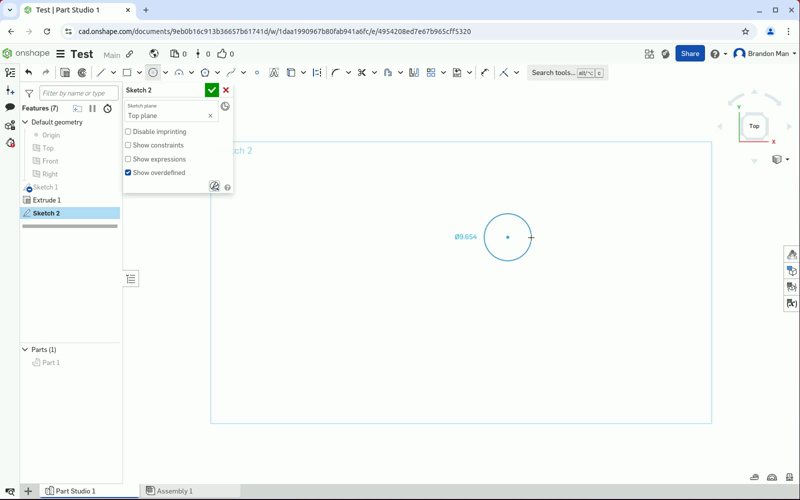
key(esc)
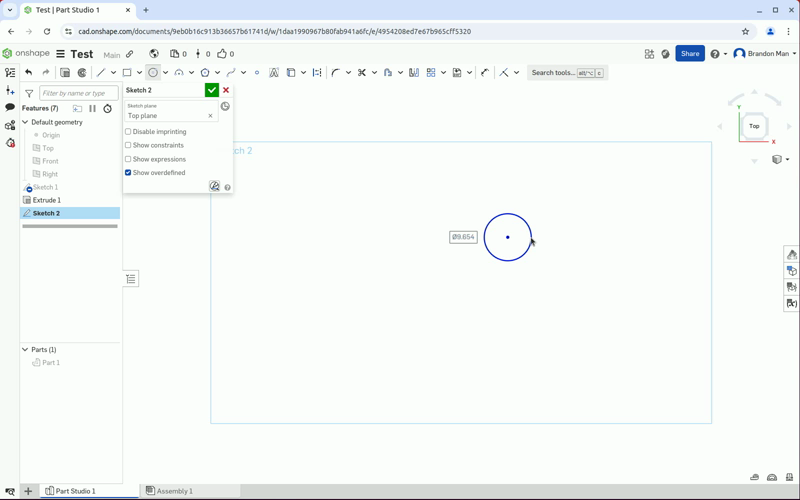
key(c)
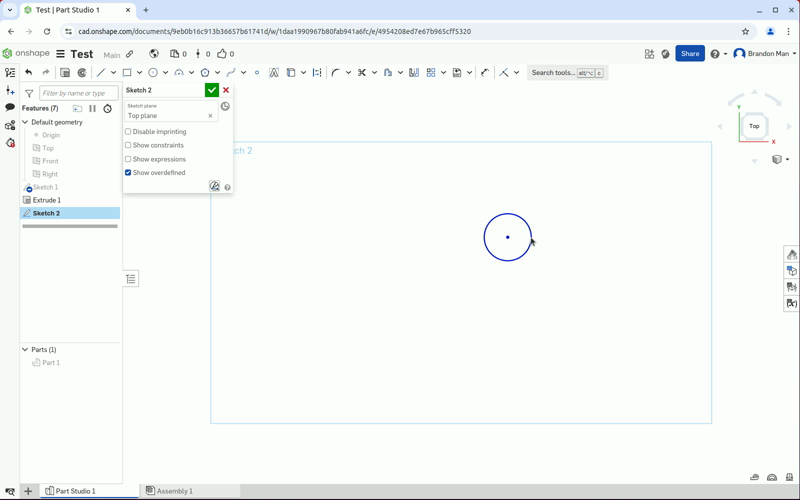
key_down(shift)
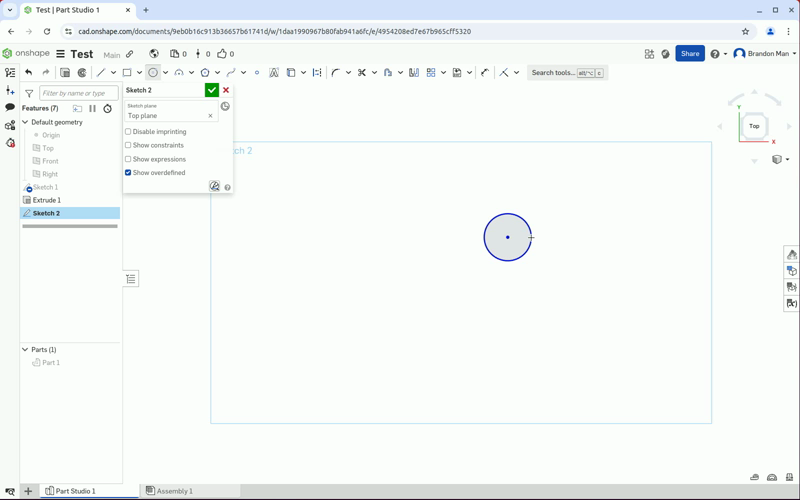
mouse_move(507, 237)
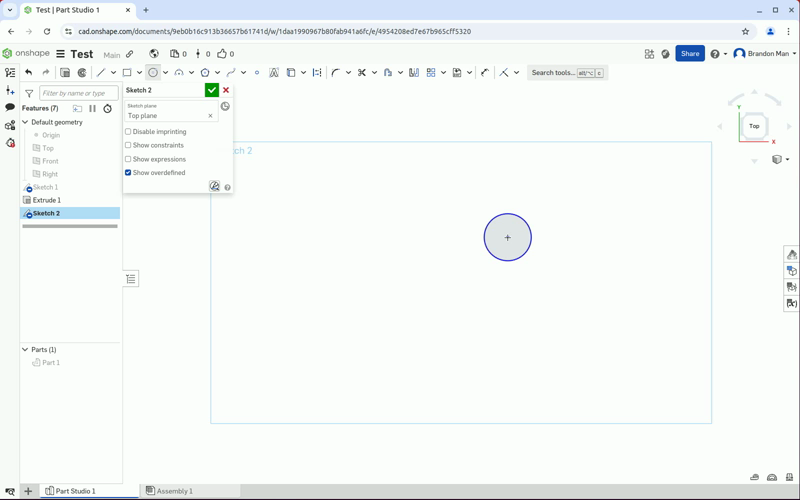
click(507, 237)
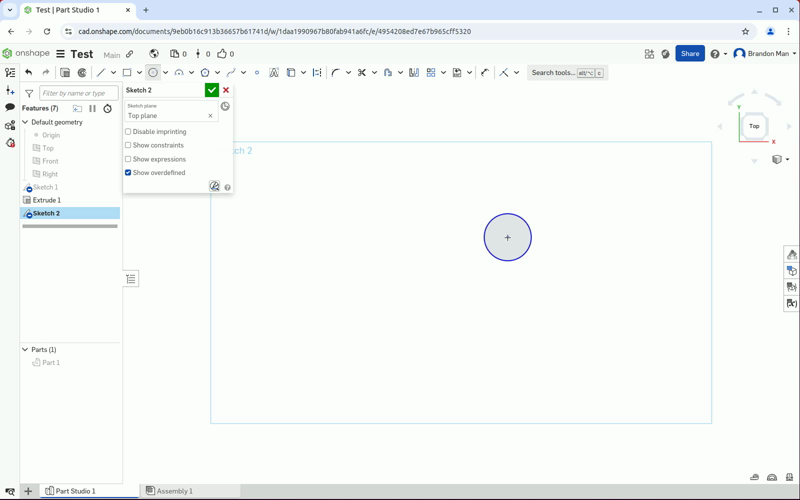
key_up(shift)
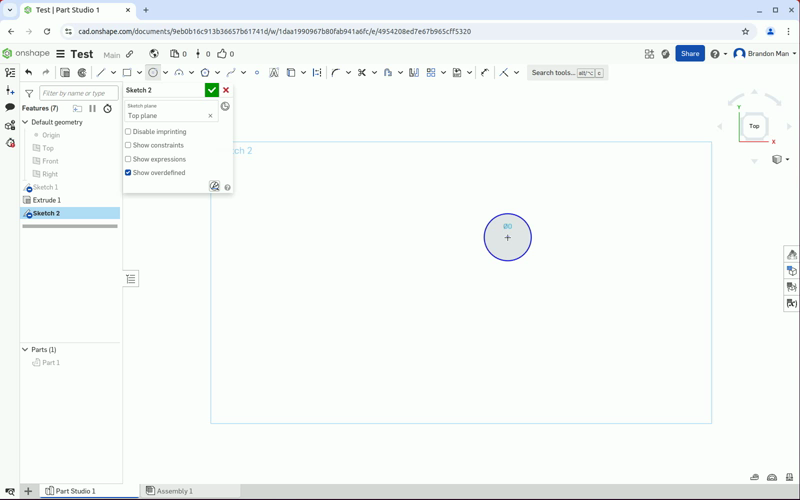
mouse_move(526, 237)
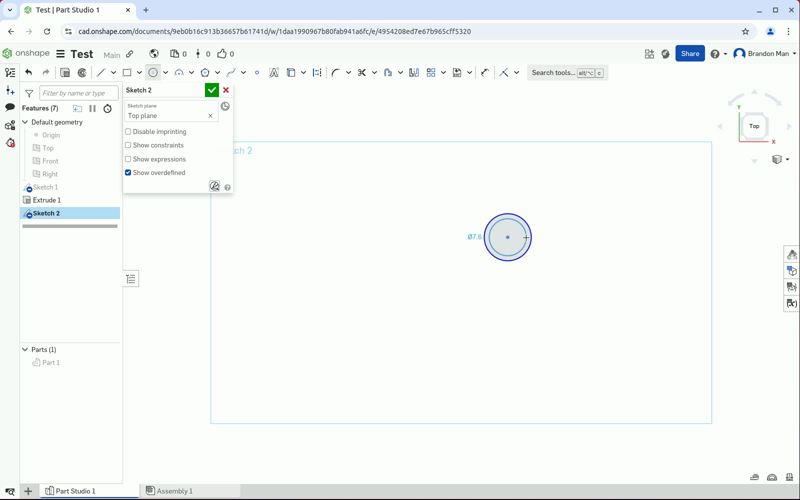
click(526, 237)
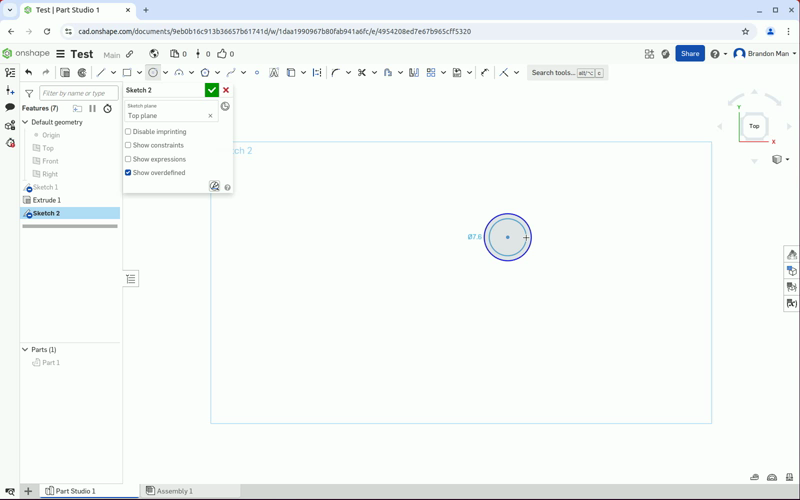
key(esc)
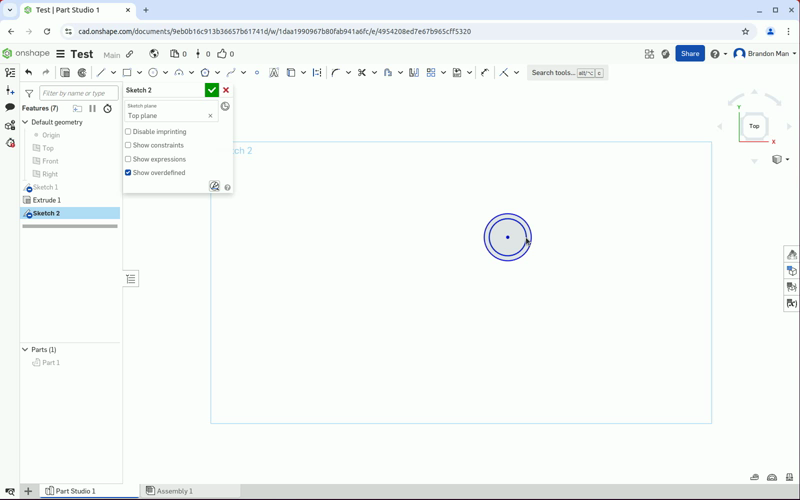
mouse_move(509, 256)
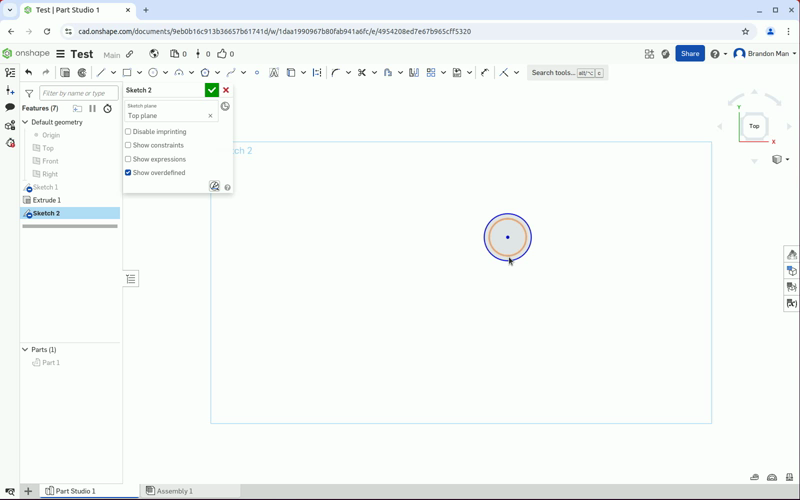
scroll(6)
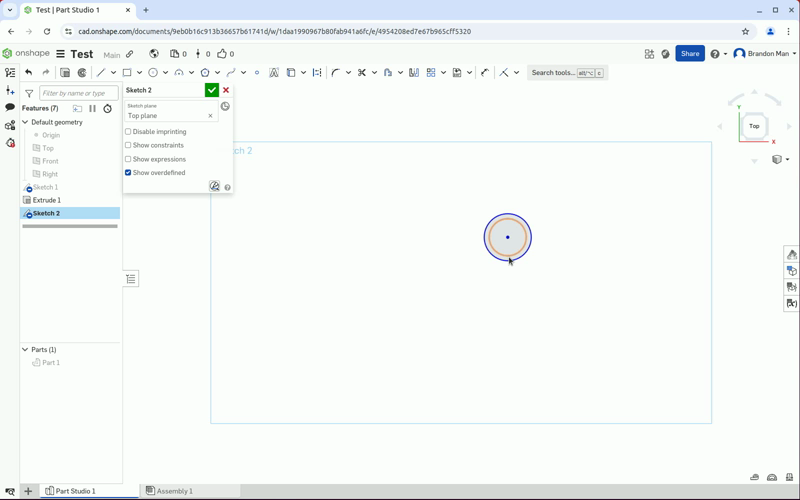
scroll(6)
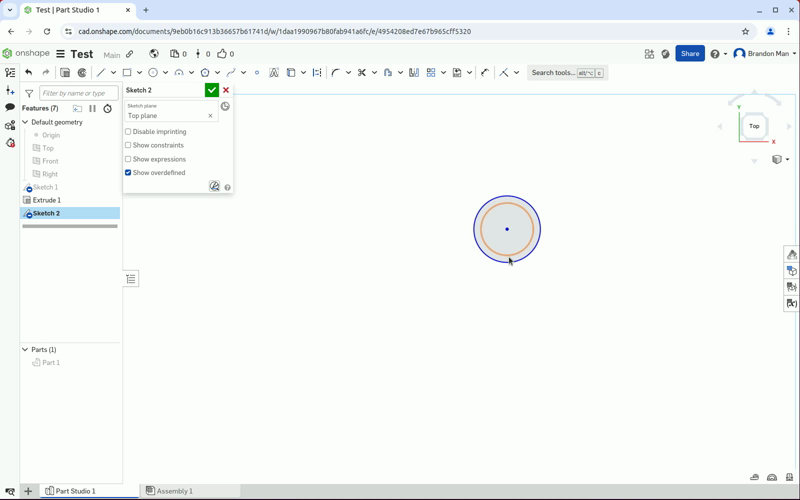
scroll(6)
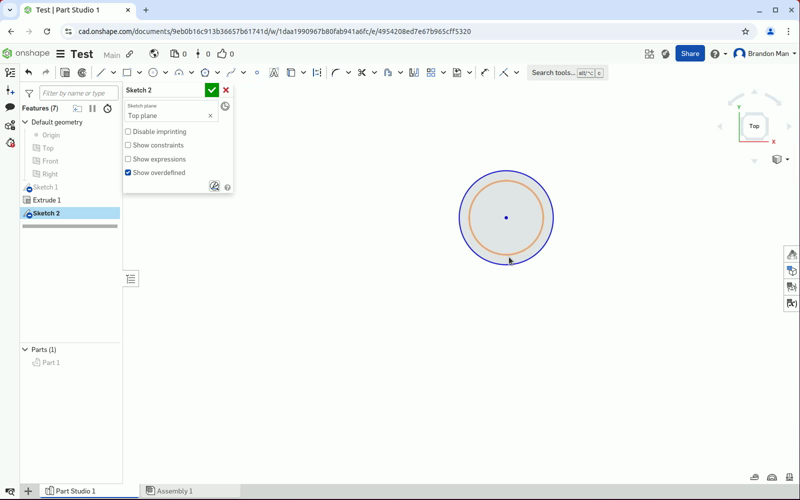
scroll(6)
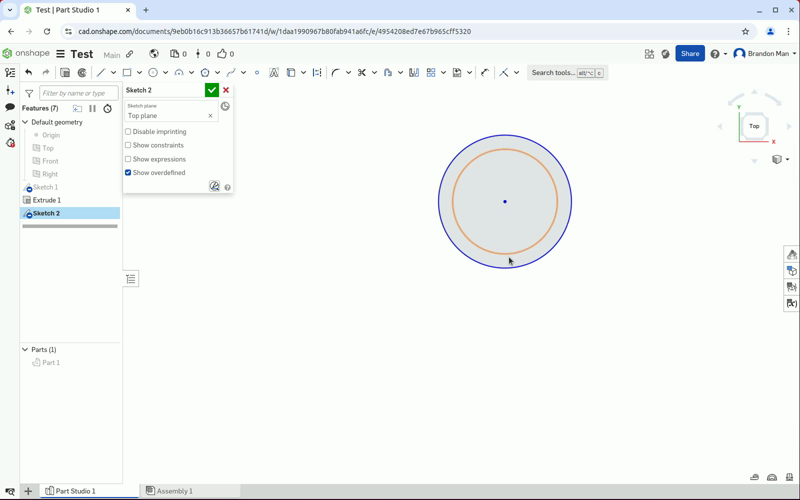
scroll(6)
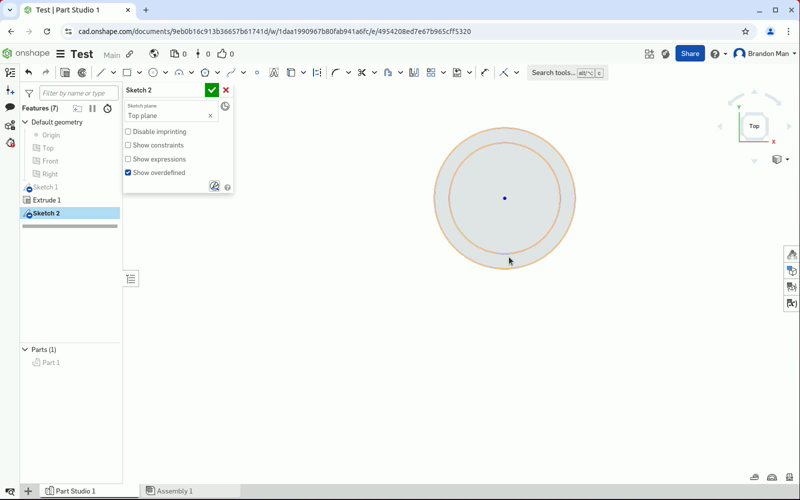
scroll(6)
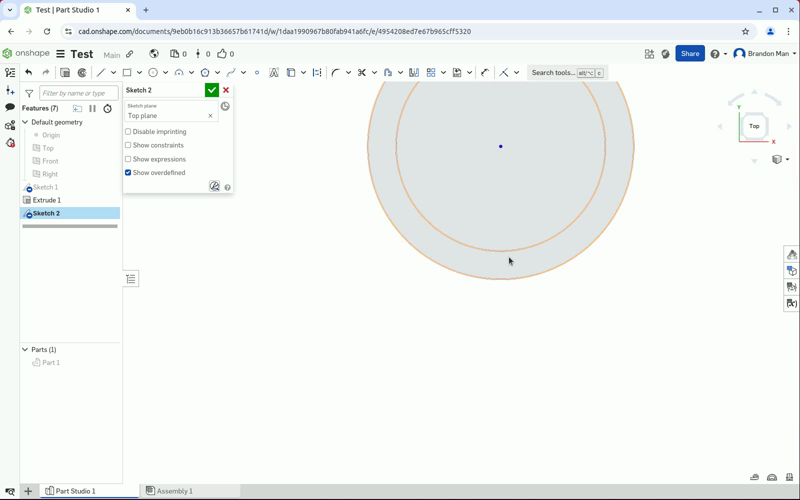
scroll(6)
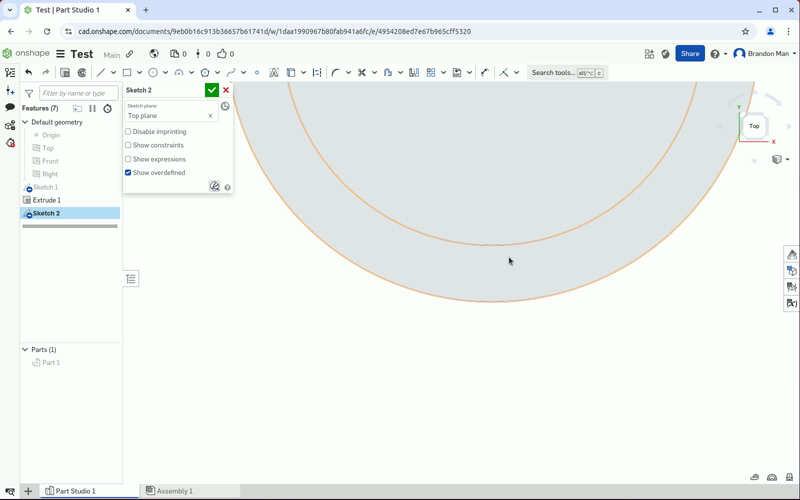
click(509, 256)
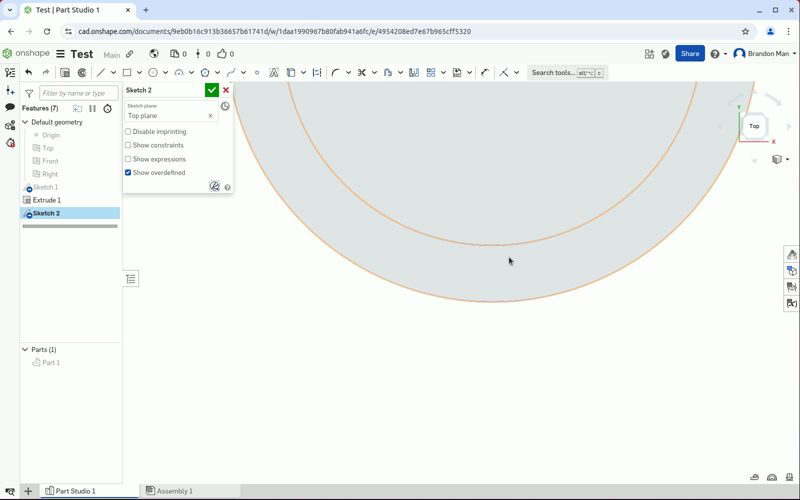
scroll(-6)
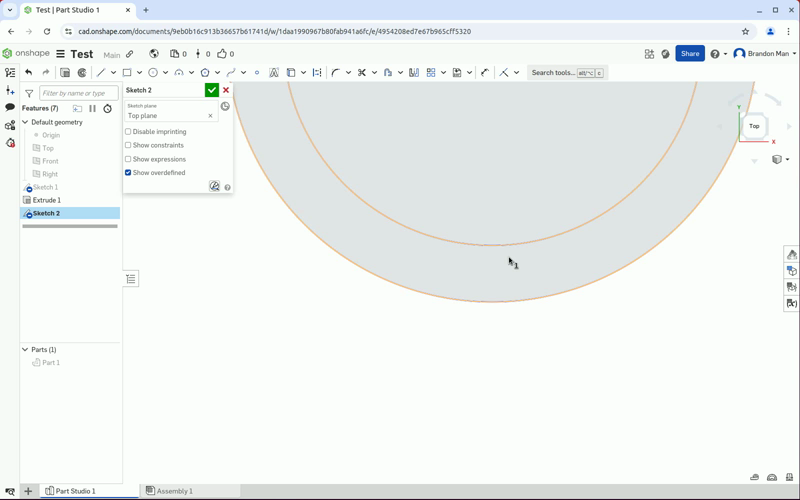
scroll(-6)
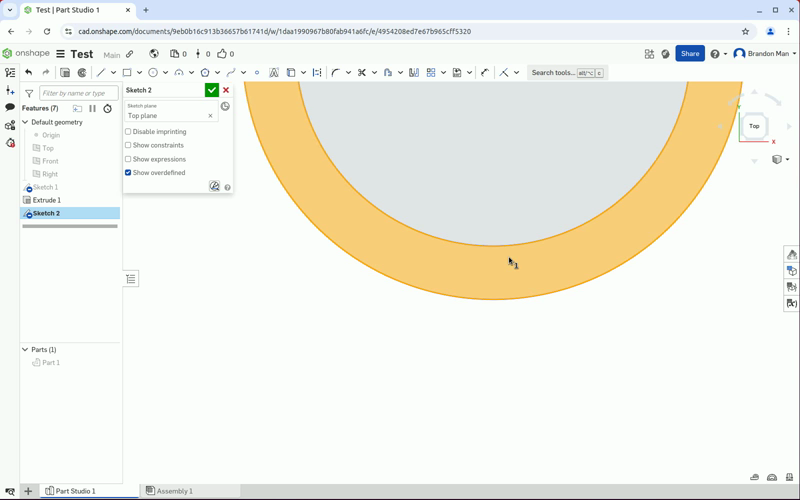
scroll(-6)
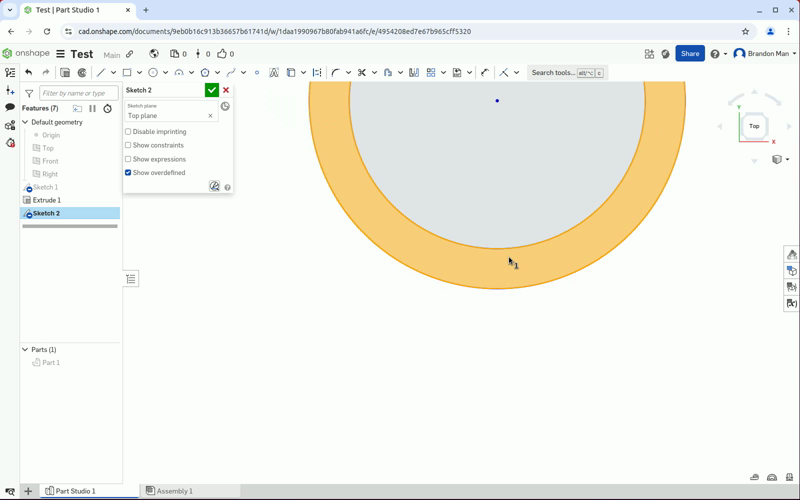
scroll(-6)
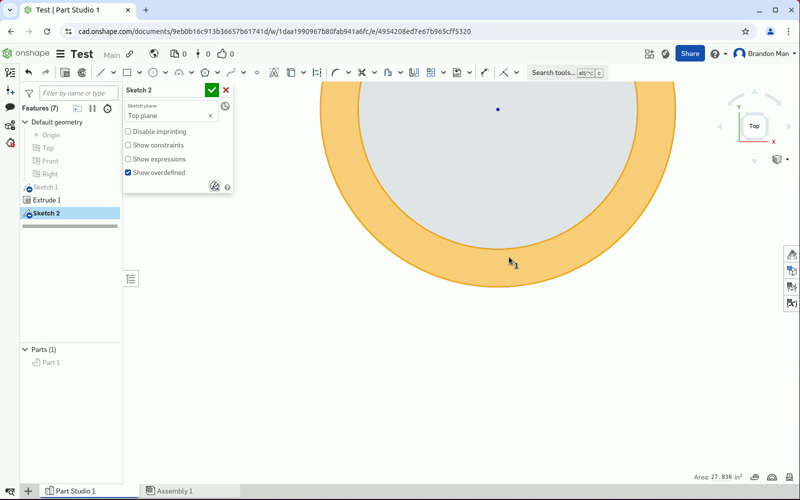
scroll(-6)
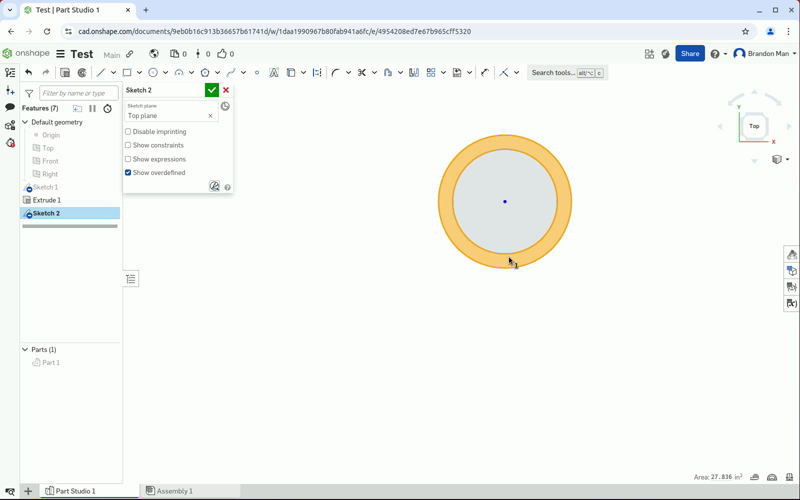
scroll(-6)
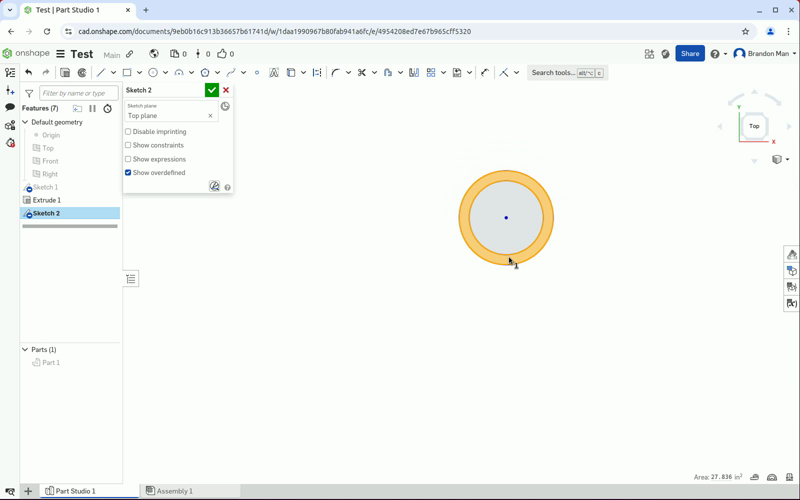
scroll(-6)
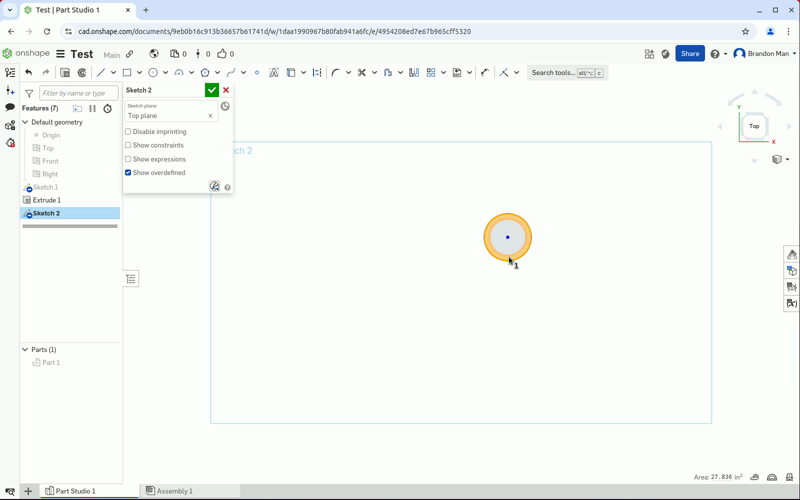
mouse_move(73, 352)
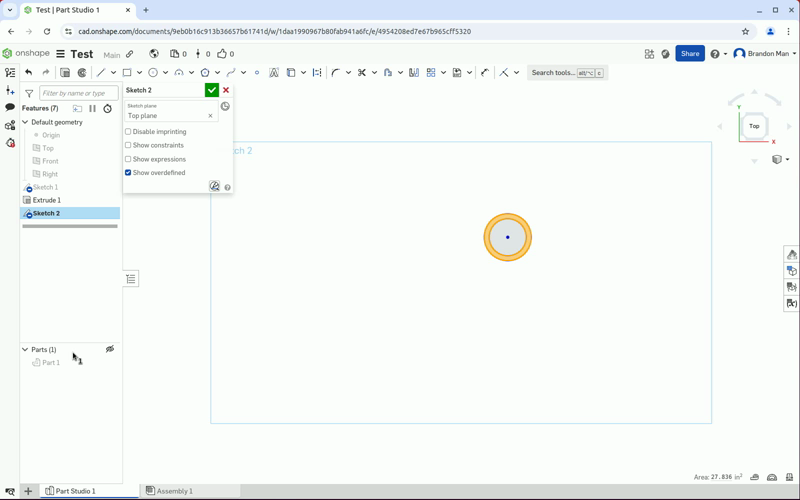
key(shift+y)
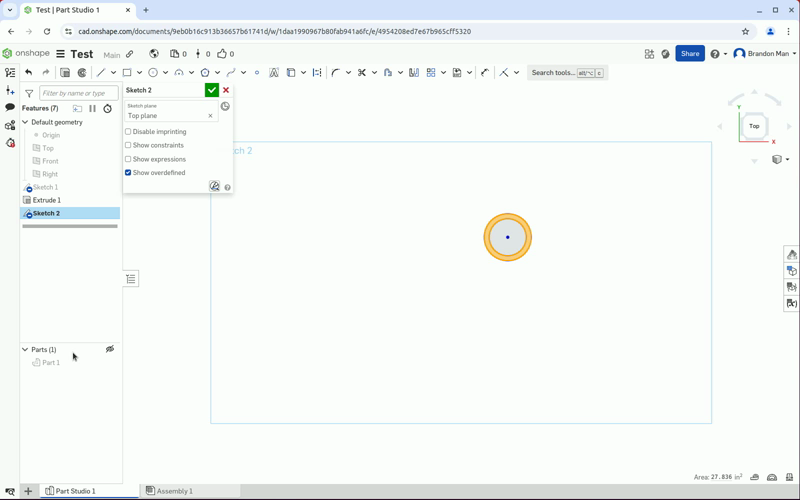
key(shift+e)
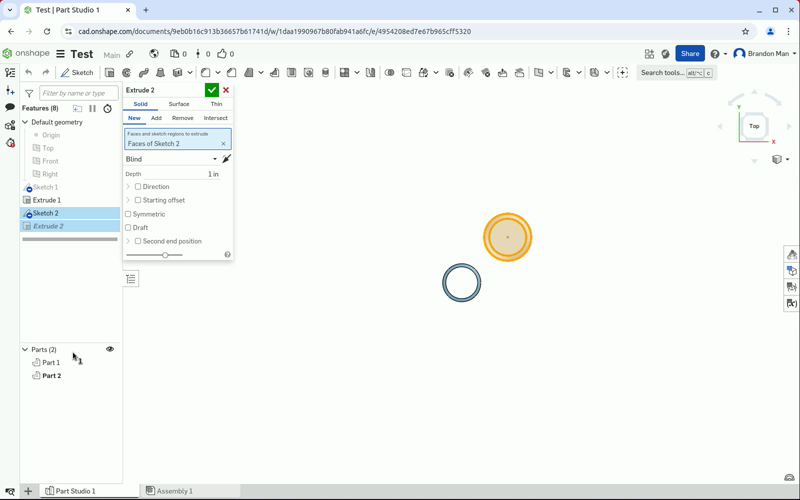
mouse_move(143, 106)
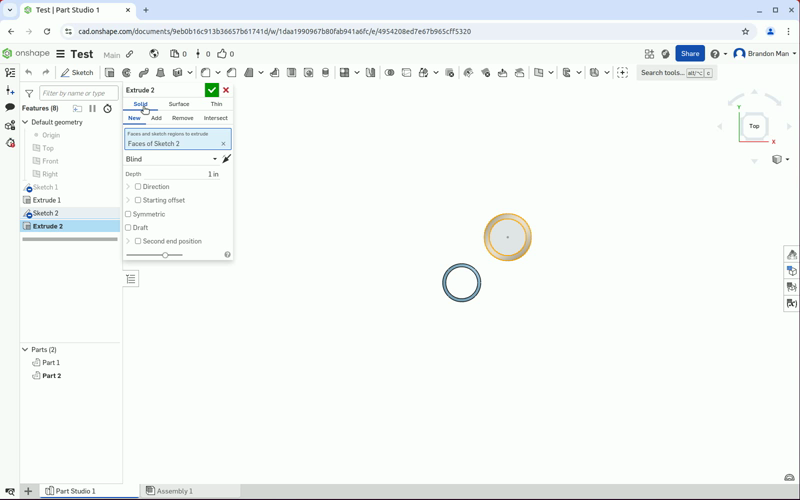
click(143, 106)
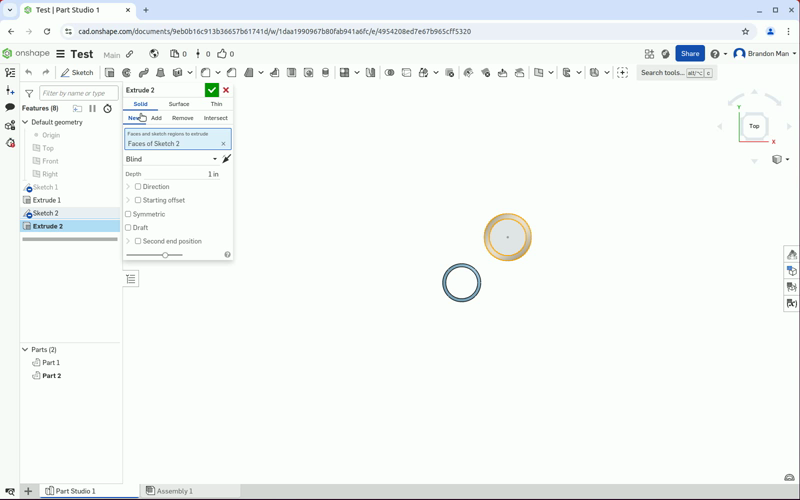
mouse_move(137, 120)
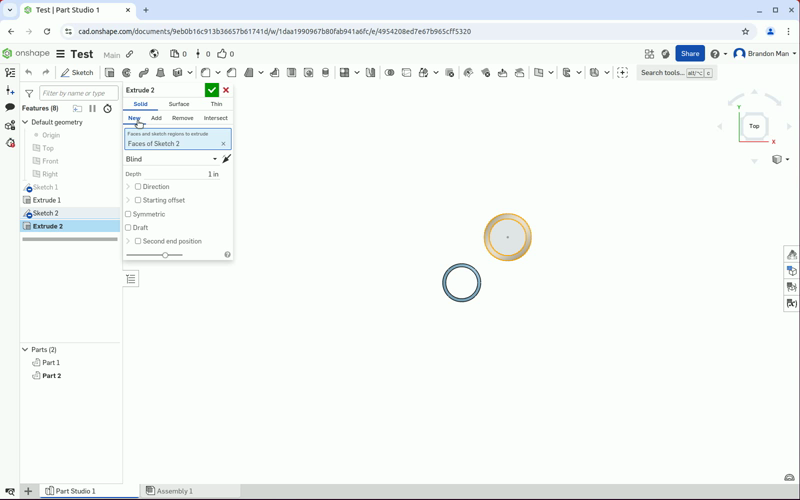
click(137, 120)
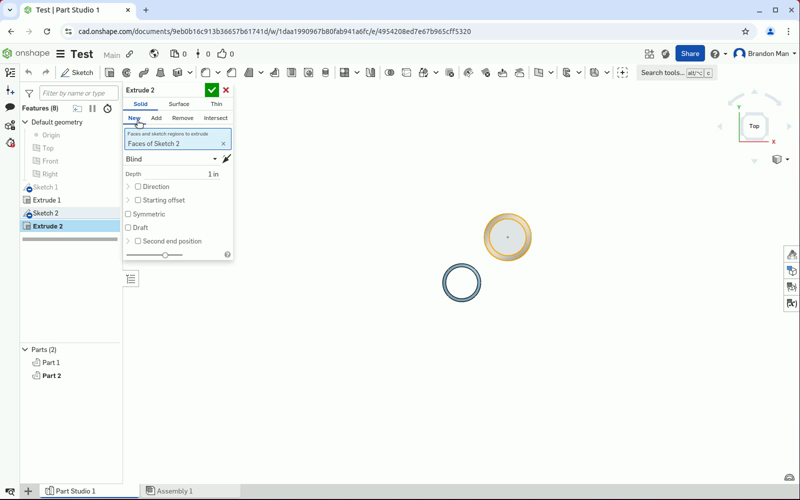
key(tab, 4)
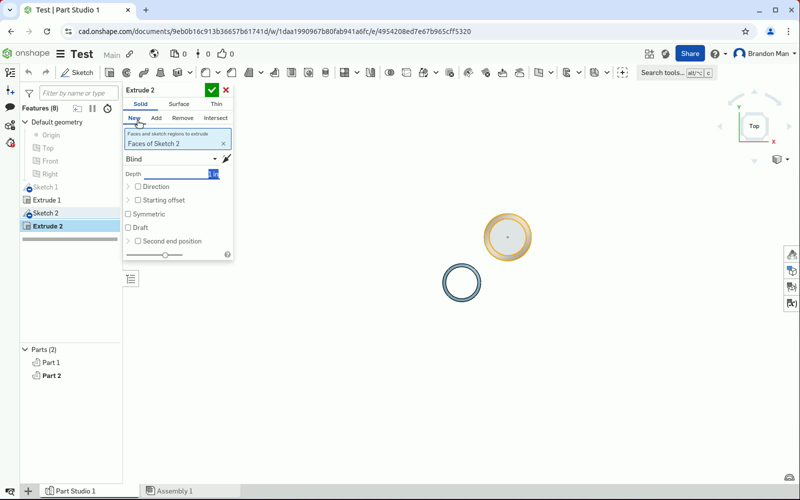
text(-6.258)
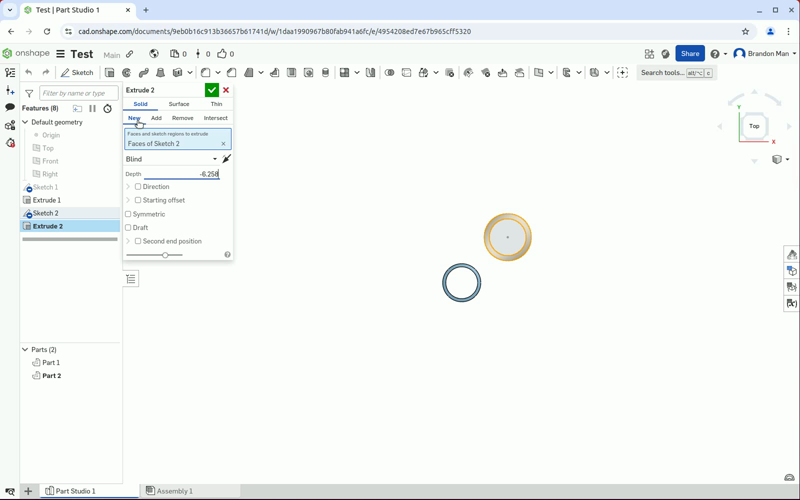
key(enter)
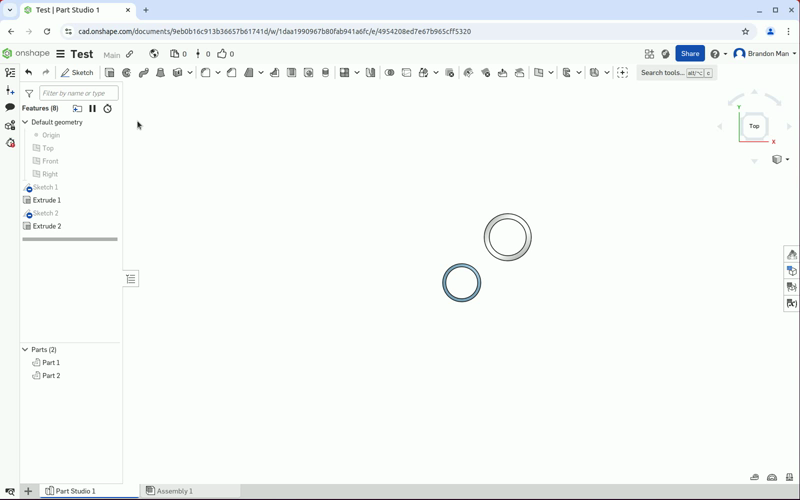
key(shift+h)
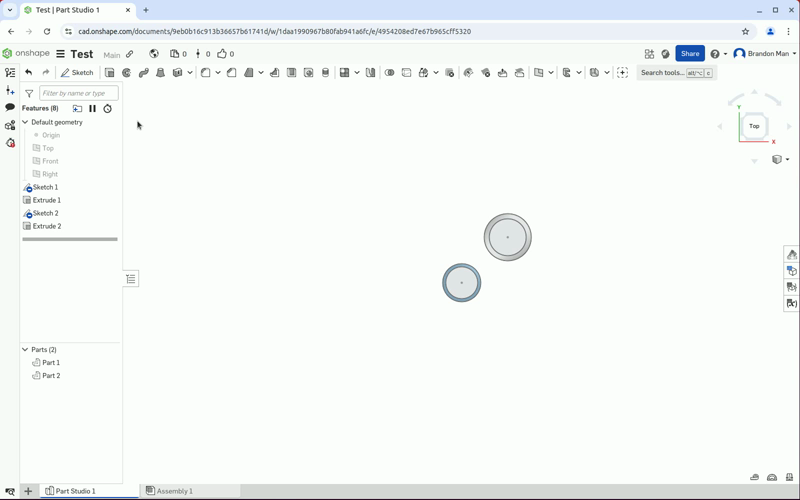
key(shift+h)
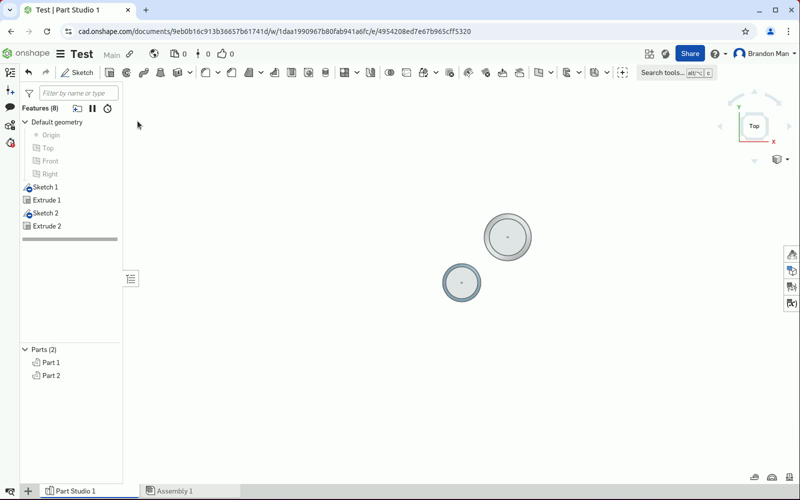
key(shift+7)
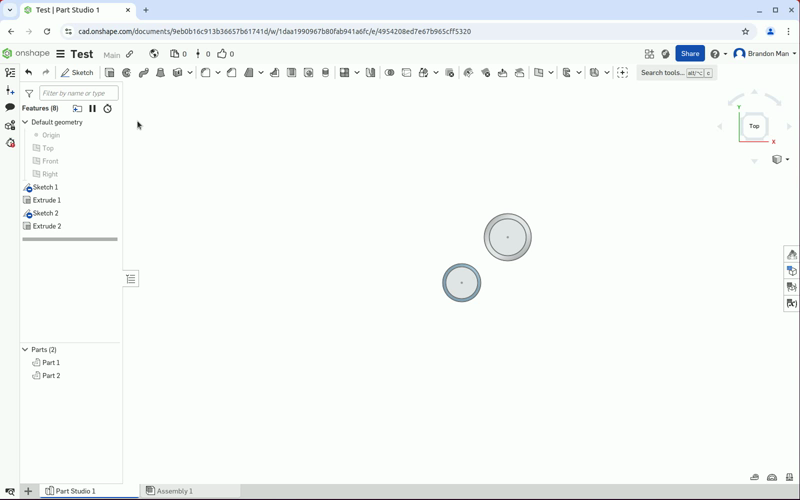
key(up, 3)
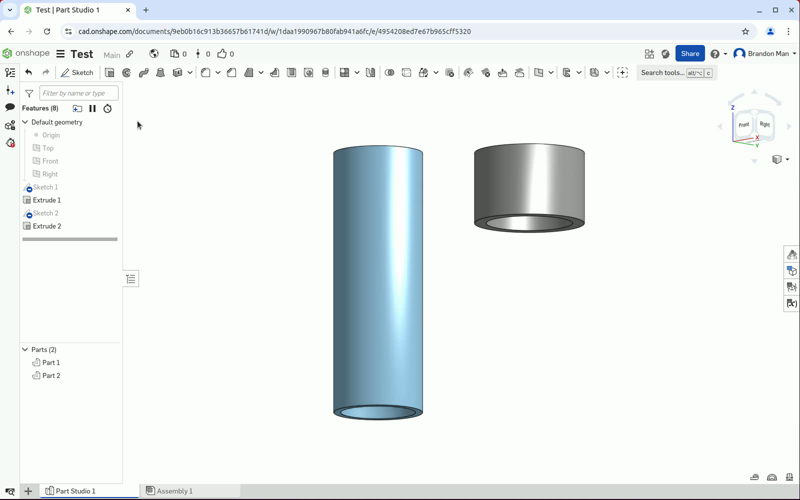
key(left, 3)
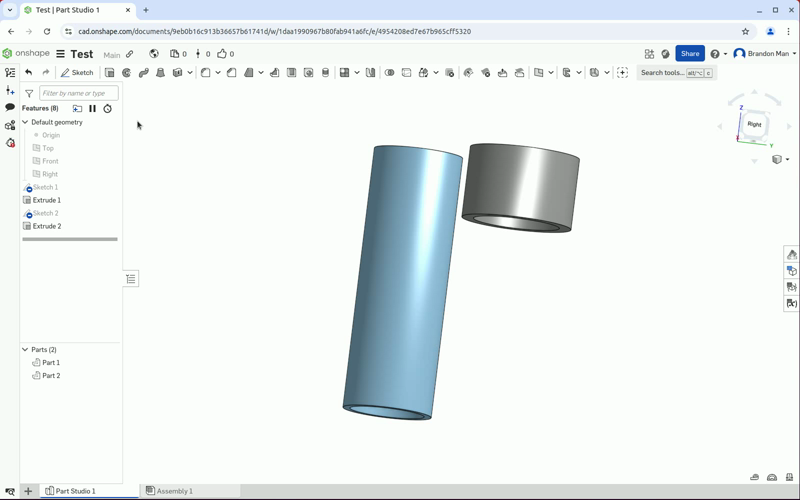
key(right, 3)
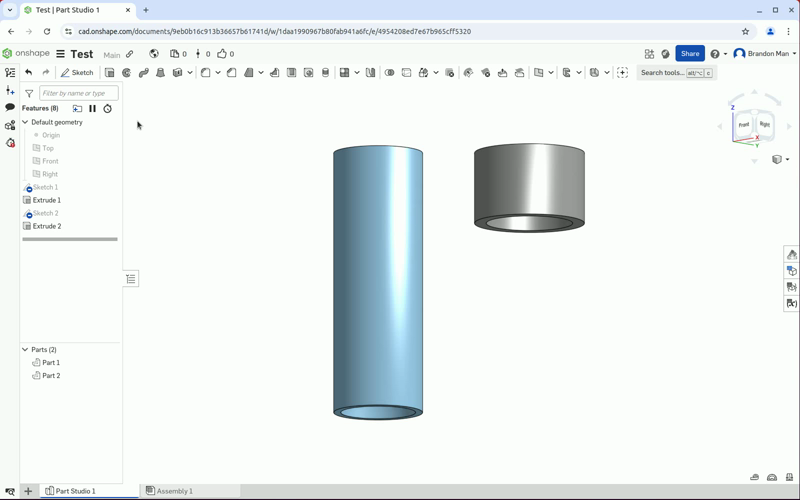
key(down, 3)
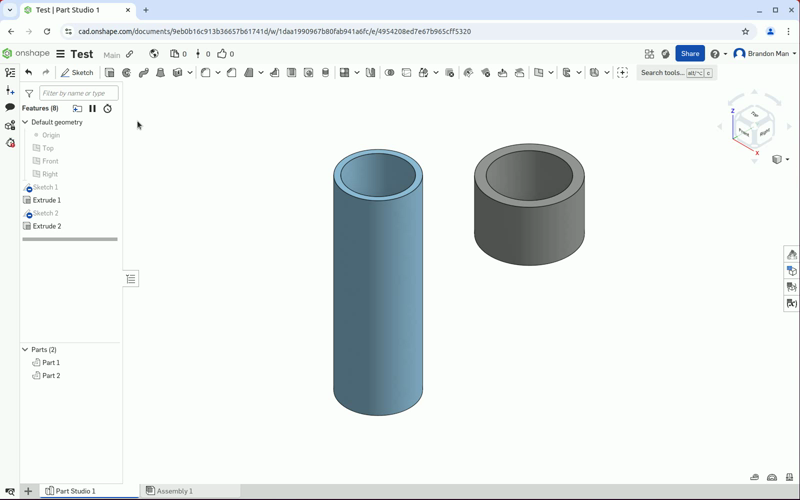
mouse_move(73, 189)
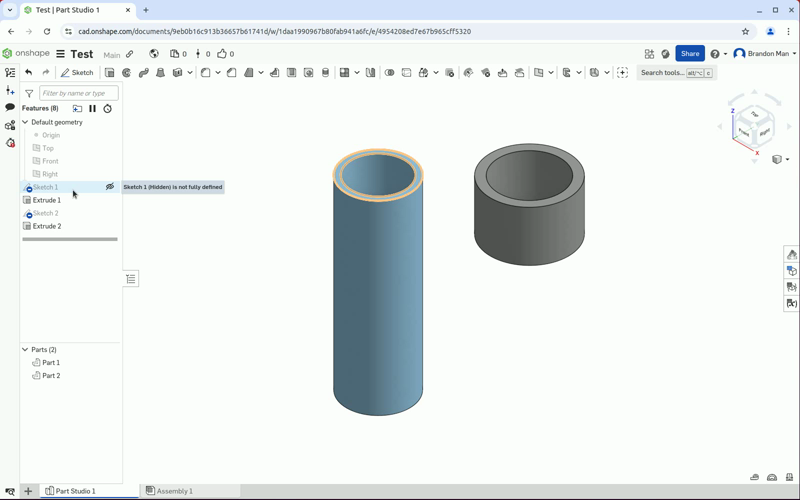
click(73, 189)